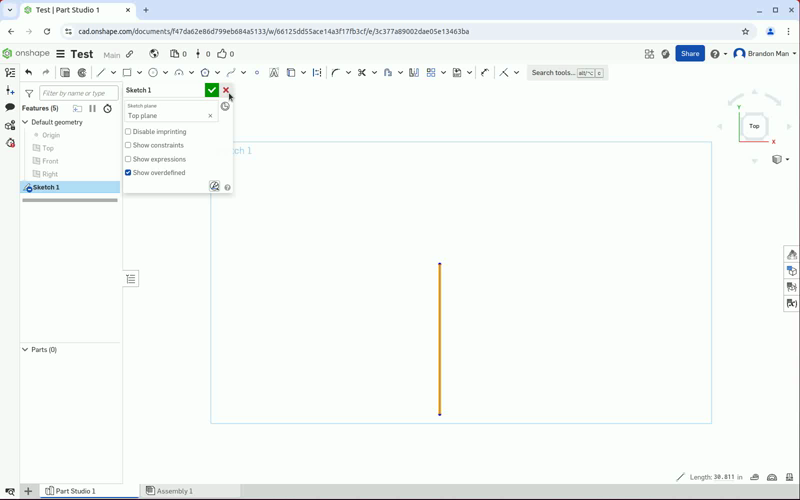
key(shift+h)
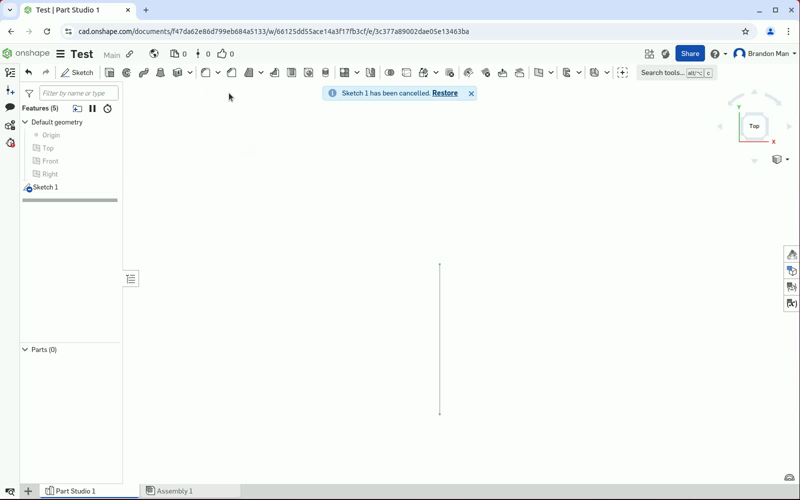
key(shift+s)
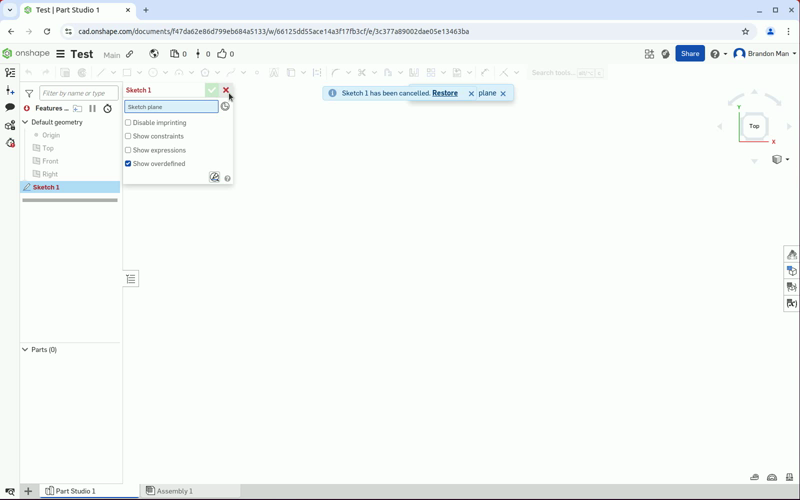
mouse_move(73, 150)
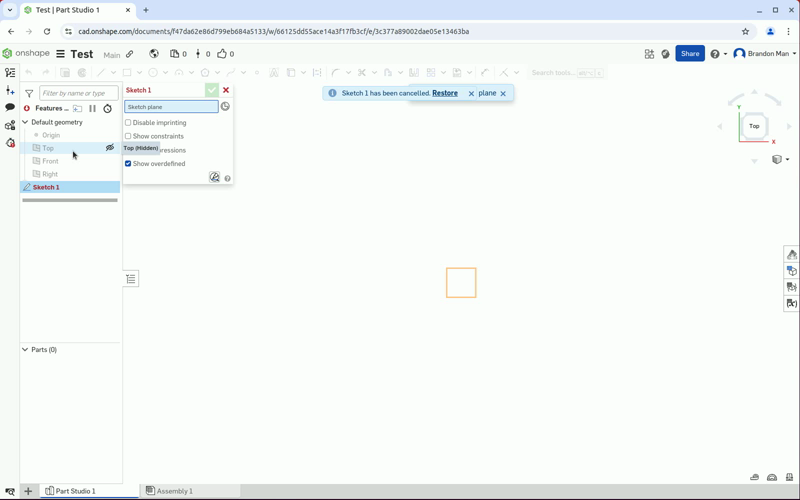
click(73, 150)
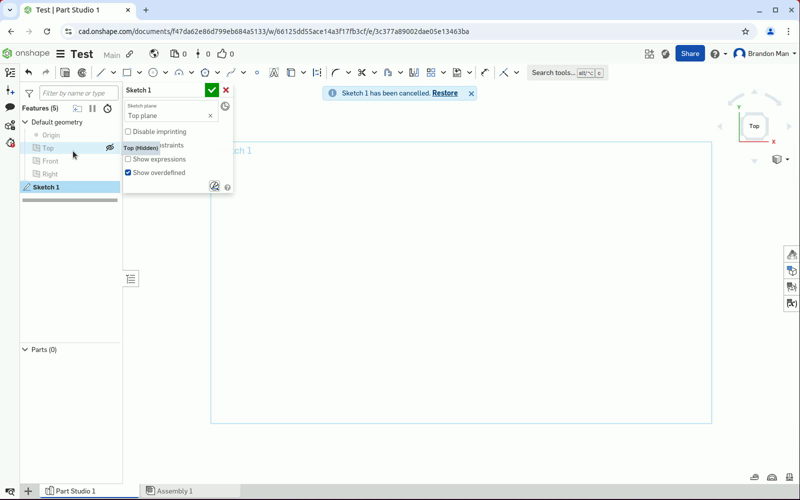
mouse_move(73, 352)
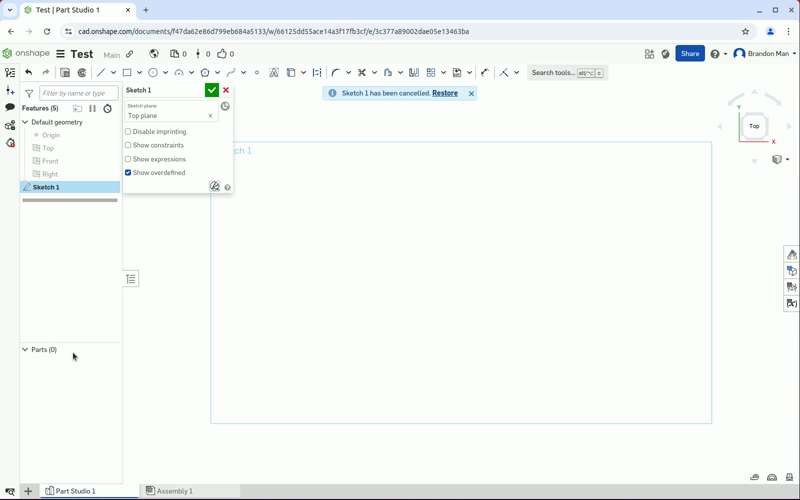
key(y)
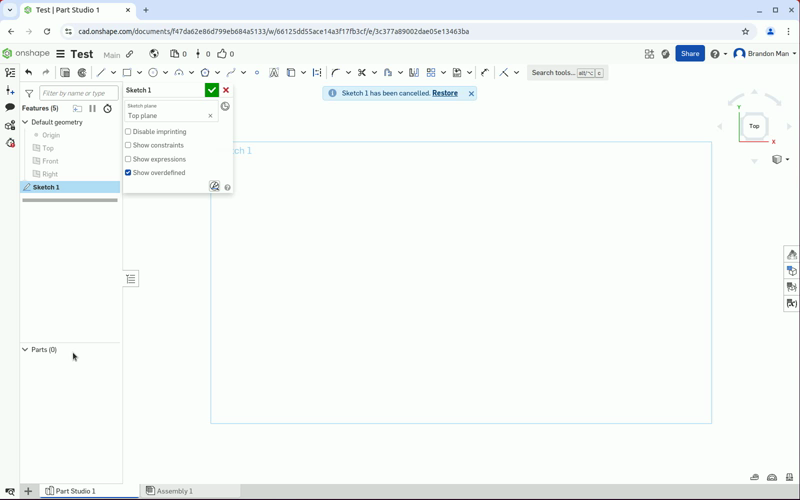
key(l)
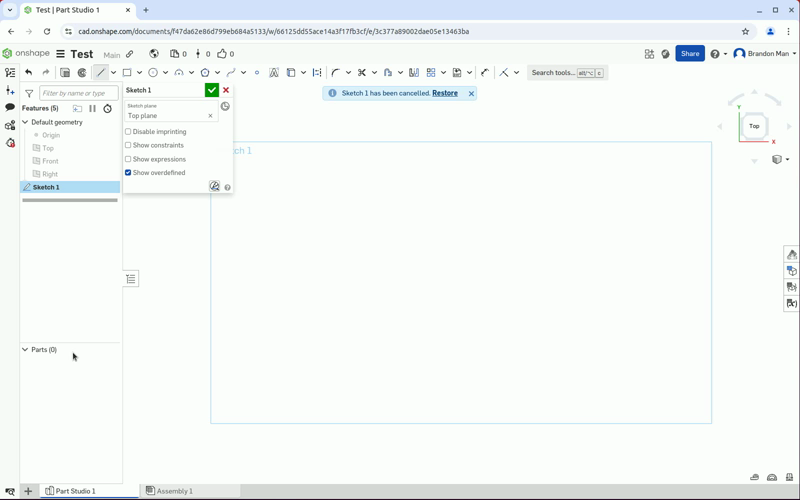
key_down(shift)
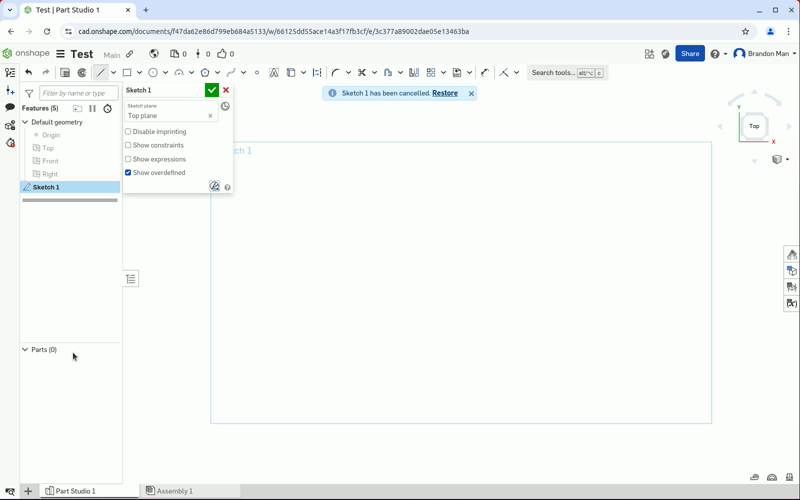
mouse_move(390, 395)
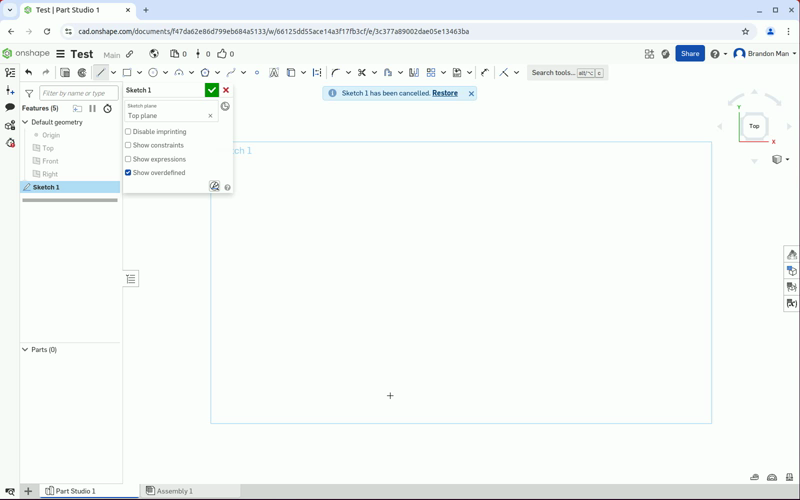
click(390, 395)
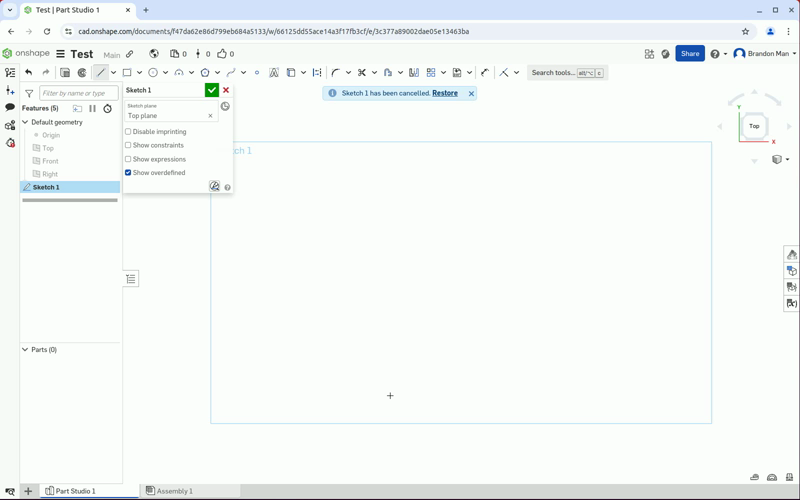
key_up(shift)
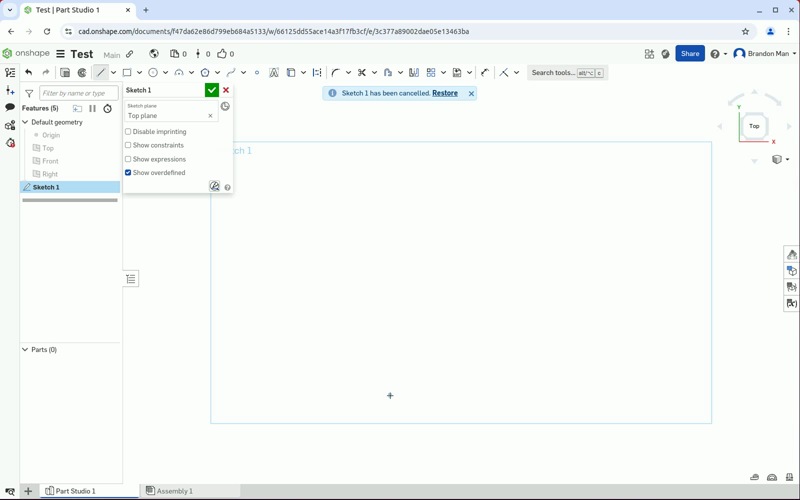
key_down(shift)
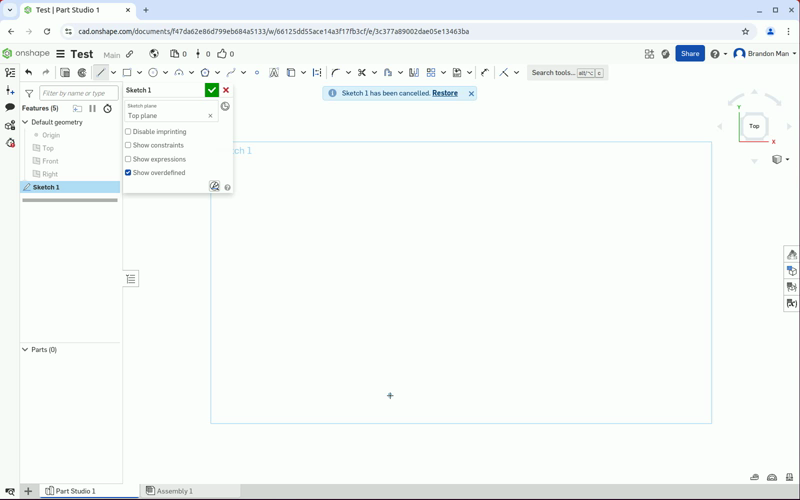
mouse_move(529, 395)
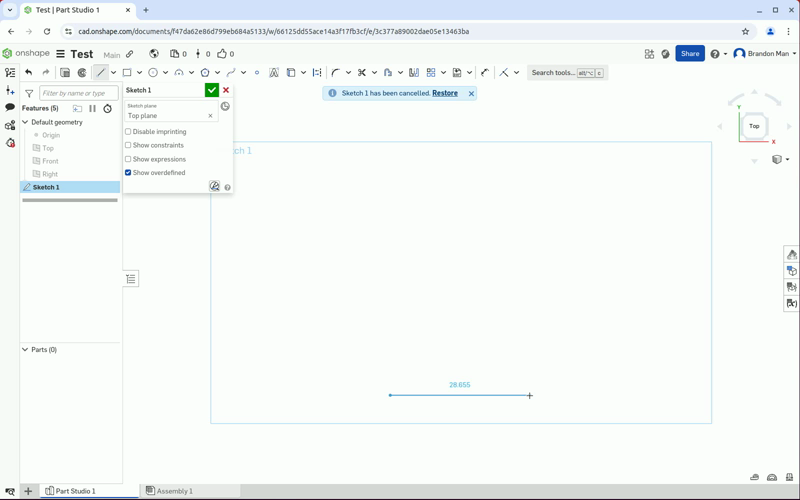
click(529, 395)
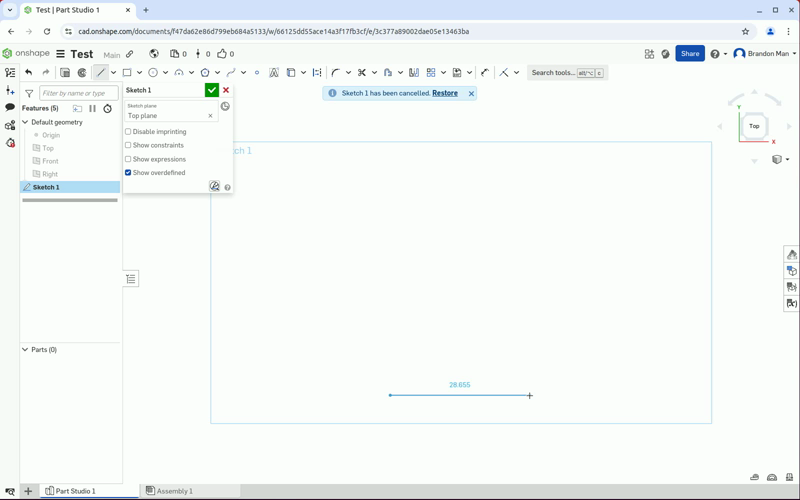
key_up(shift)
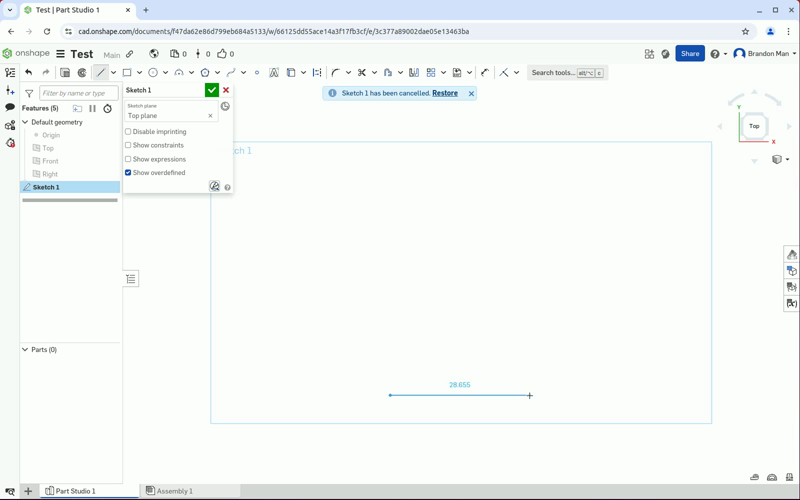
key_down(shift)
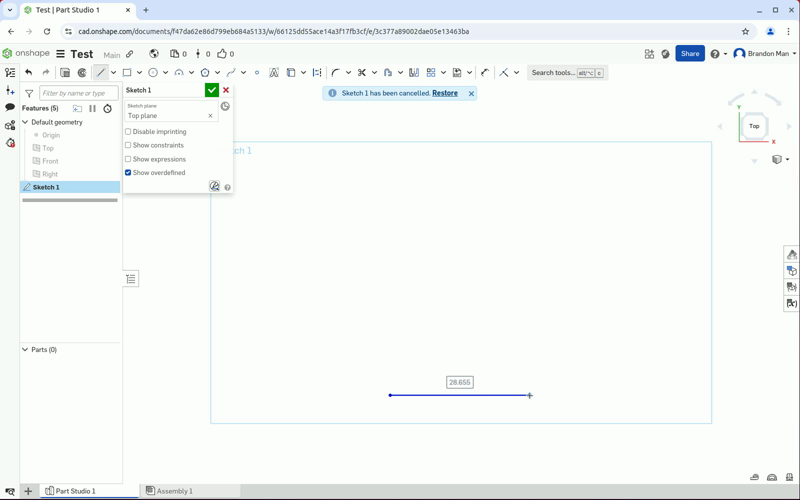
mouse_move(529, 171)
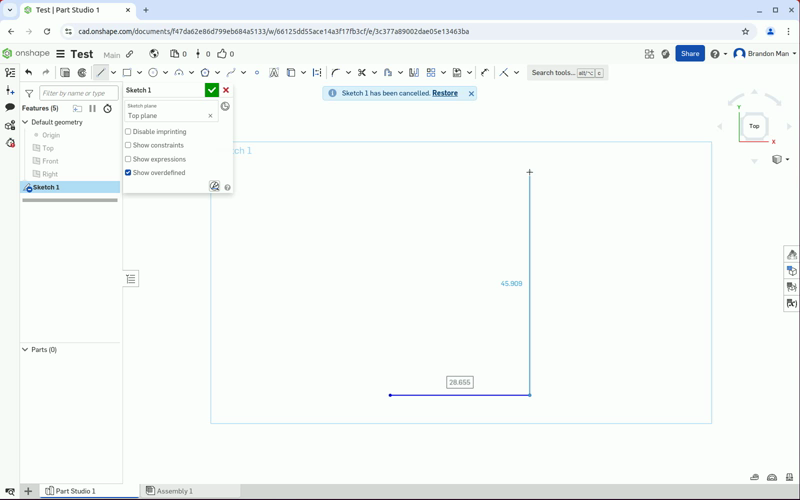
click(529, 171)
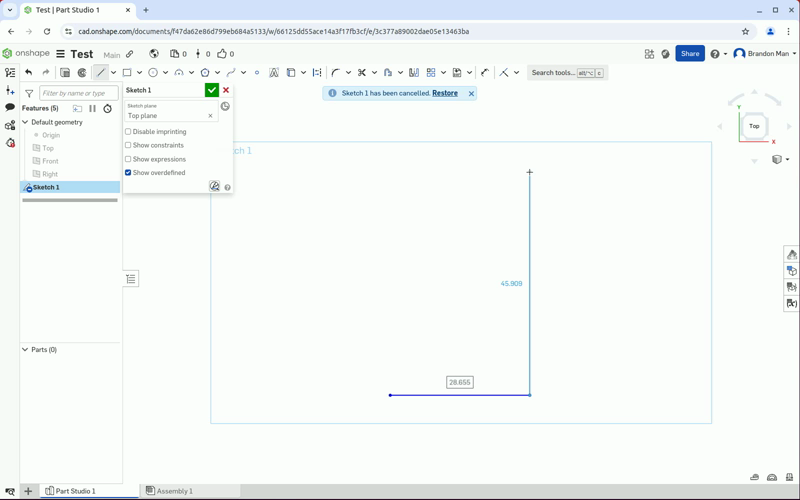
key_up(shift)
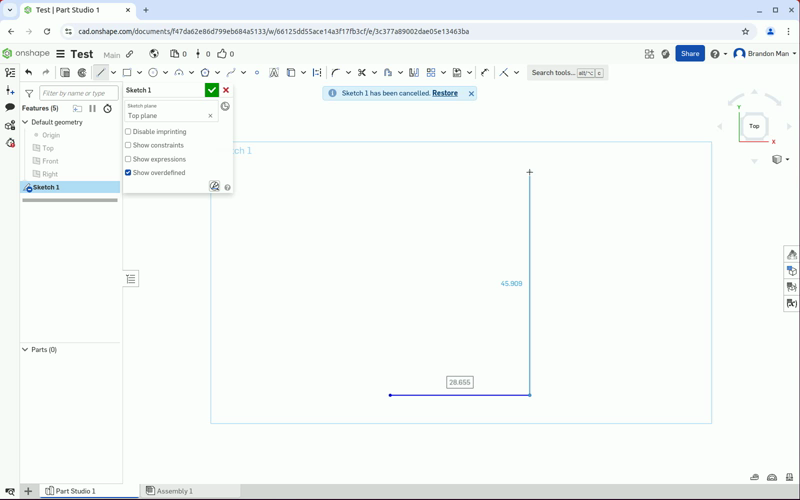
key_down(shift)
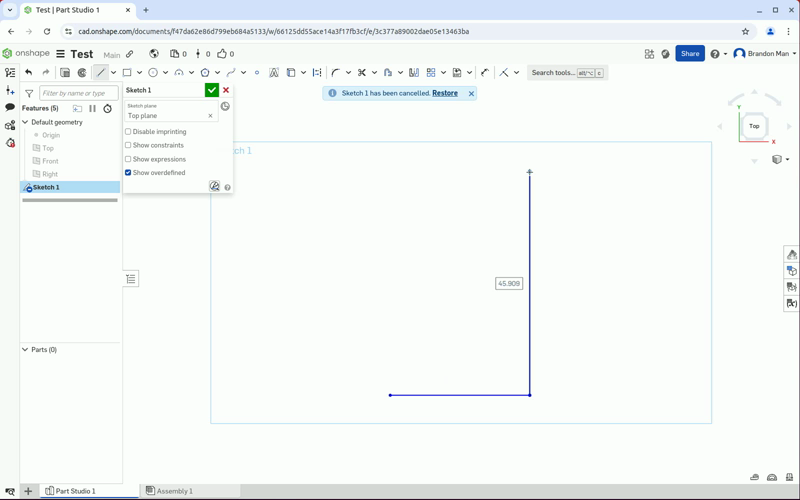
mouse_move(390, 171)
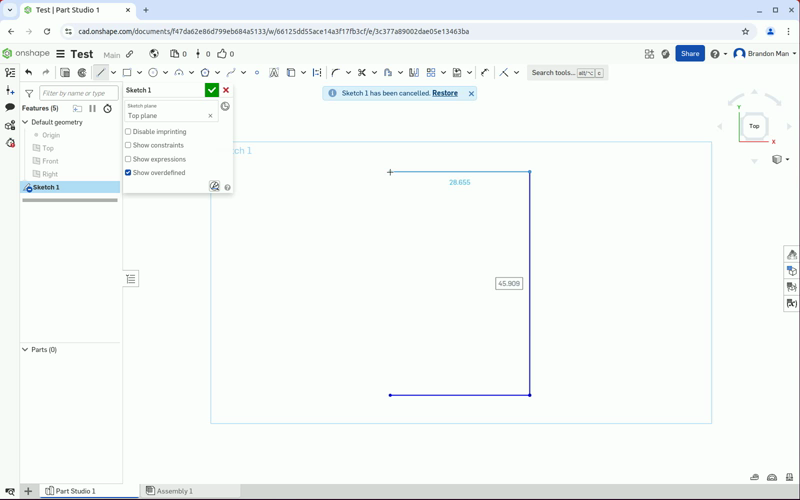
click(390, 171)
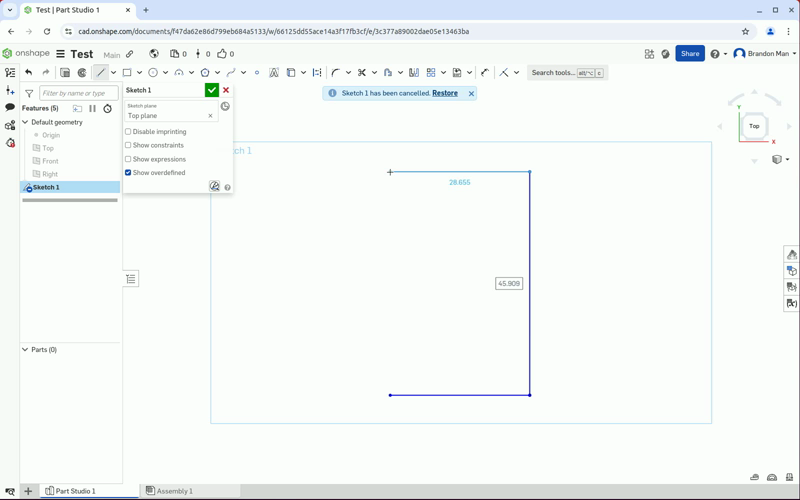
key_up(shift)
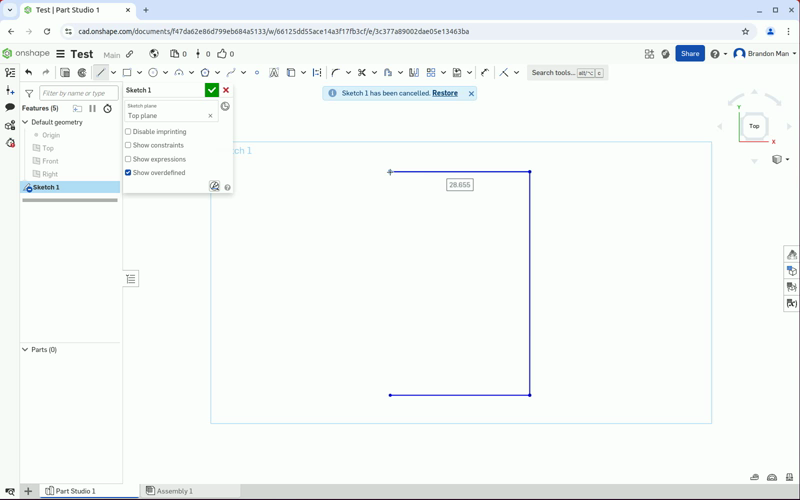
key_down(shift)
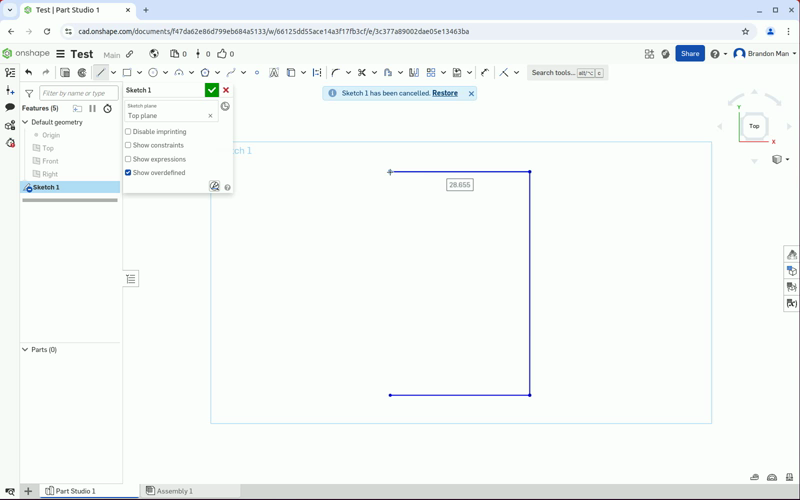
mouse_move(390, 395)
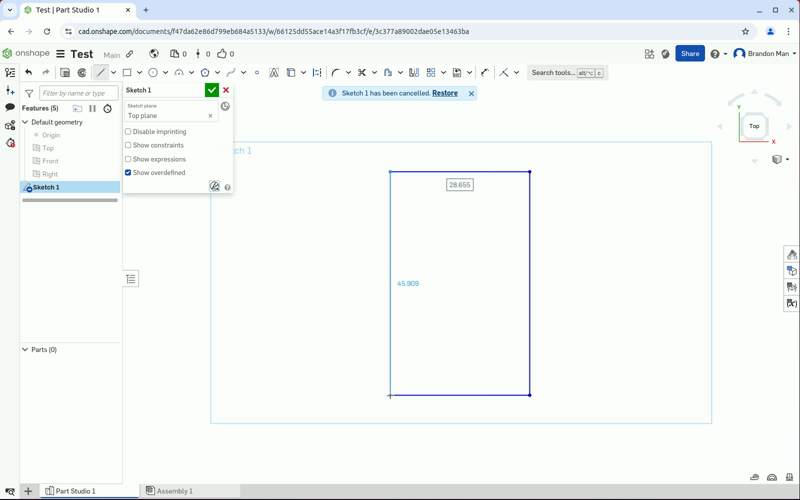
key_up(shift)
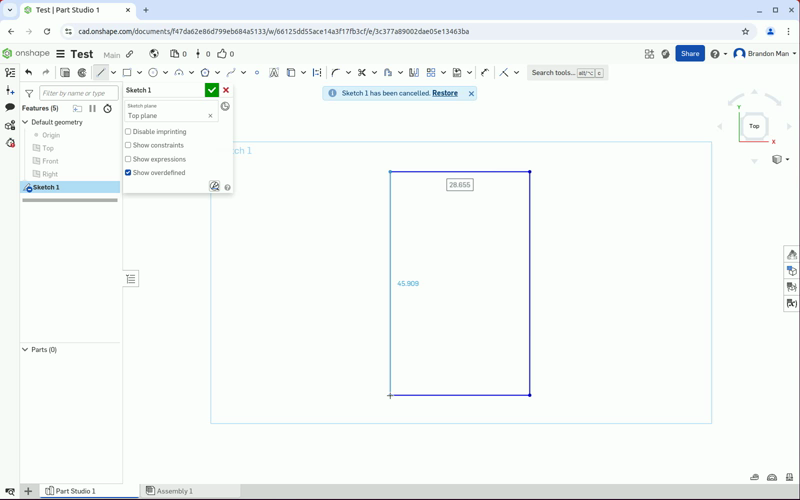
click(390, 395)
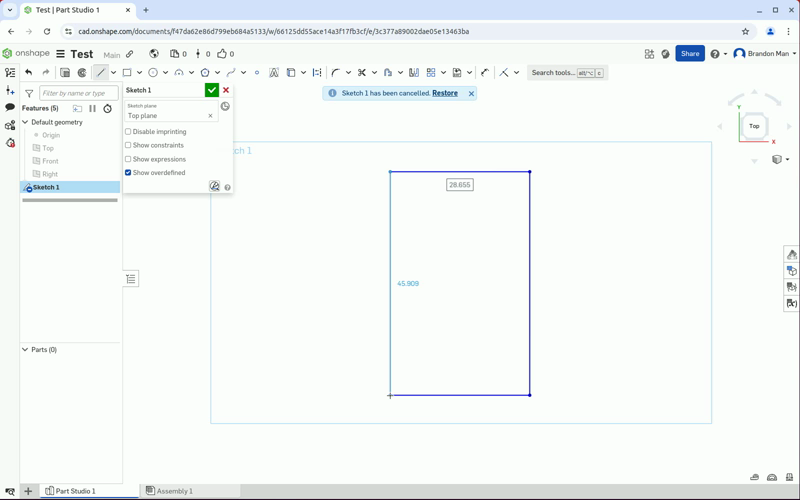
key(esc)
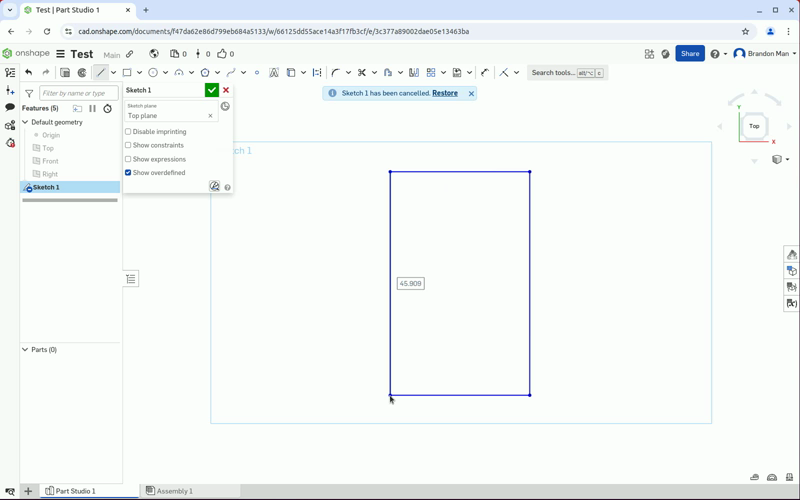
mouse_move(476, 339)
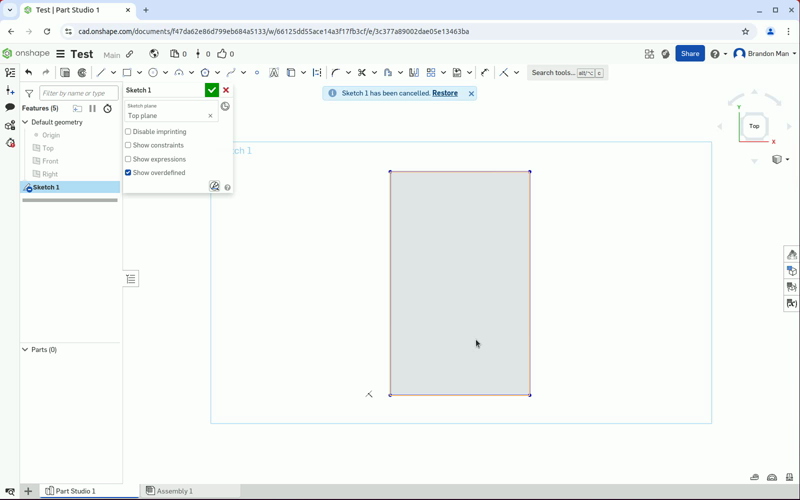
click(476, 339)
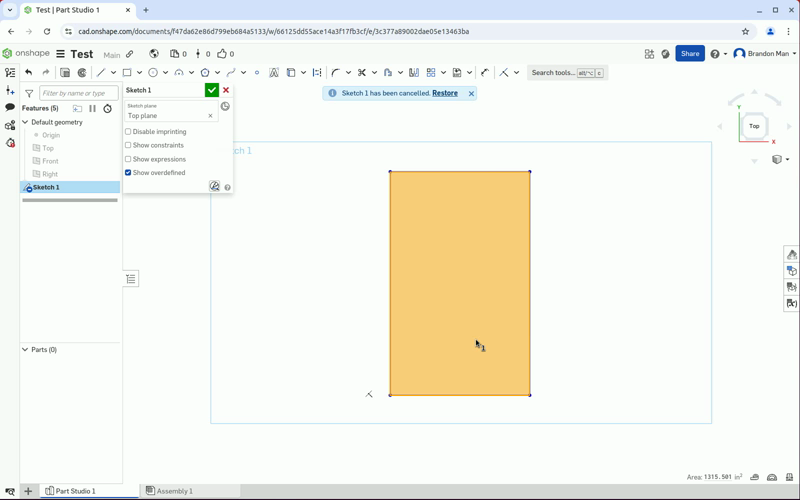
mouse_move(73, 352)
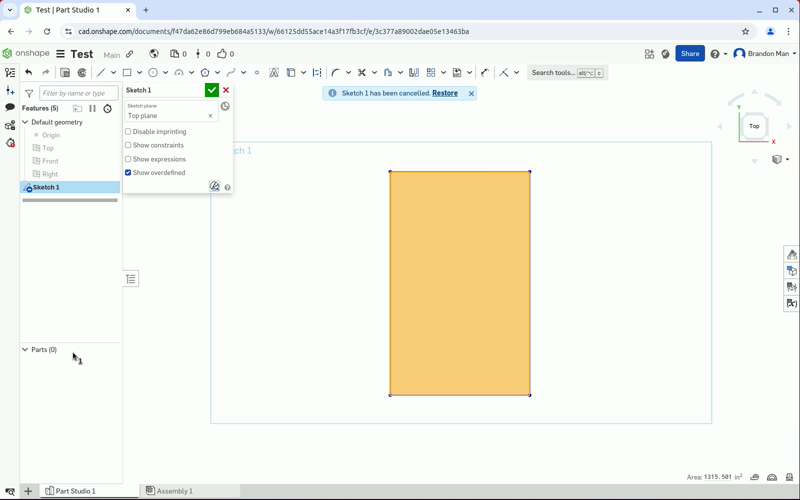
key(shift+y)
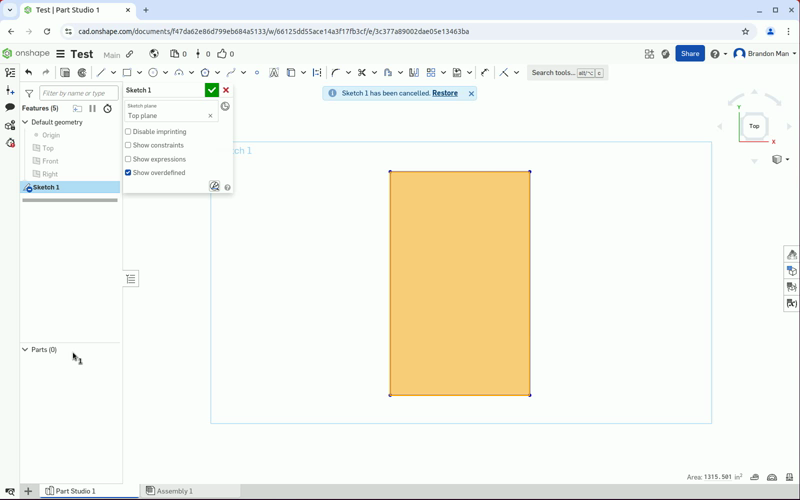
key(shift+e)
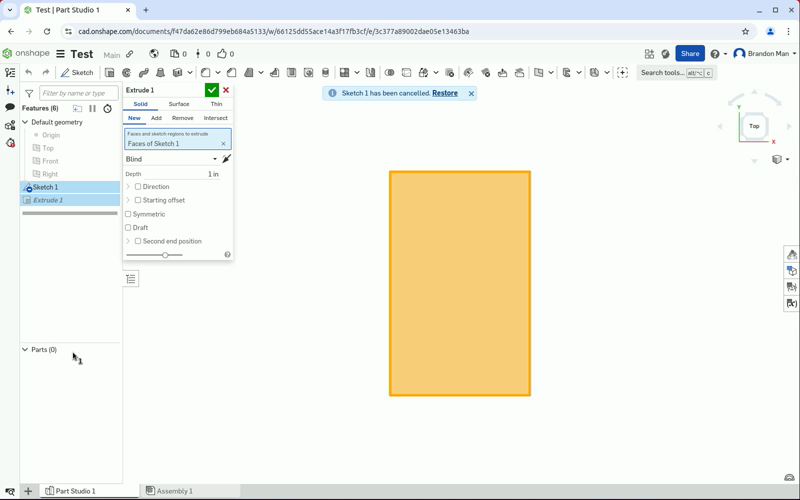
mouse_move(143, 106)
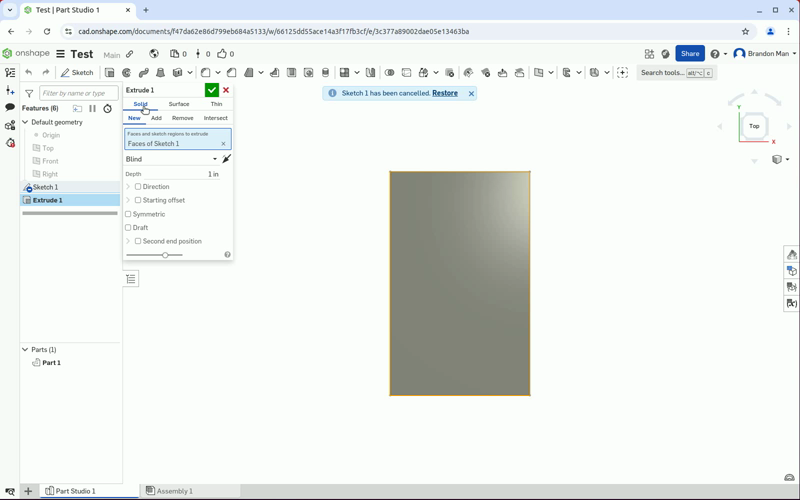
click(143, 106)
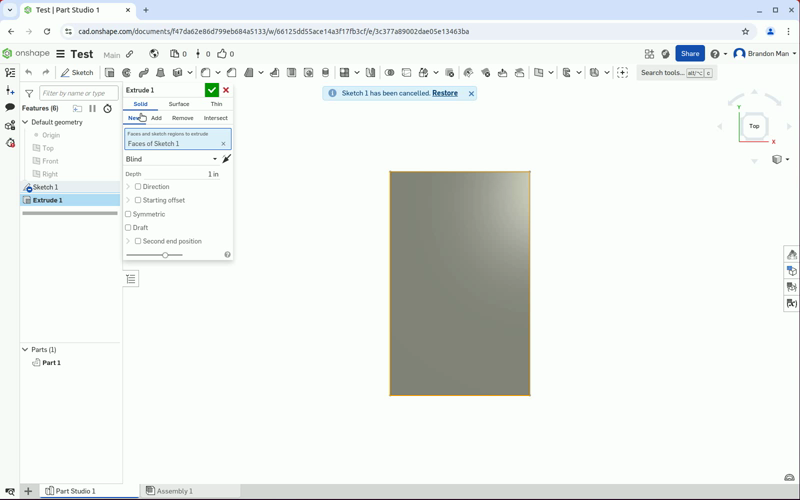
mouse_move(137, 120)
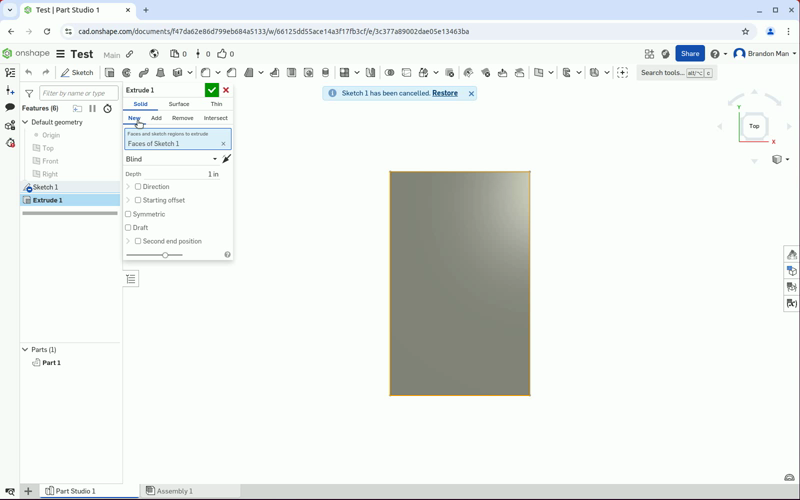
click(137, 120)
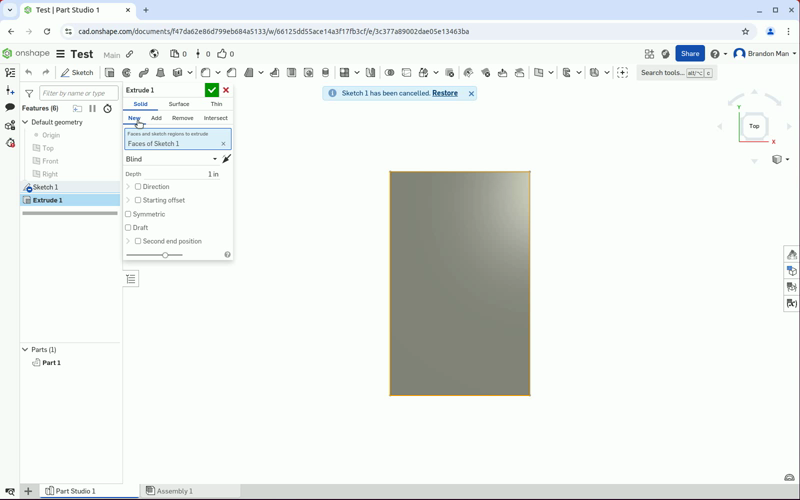
key(tab, 4)
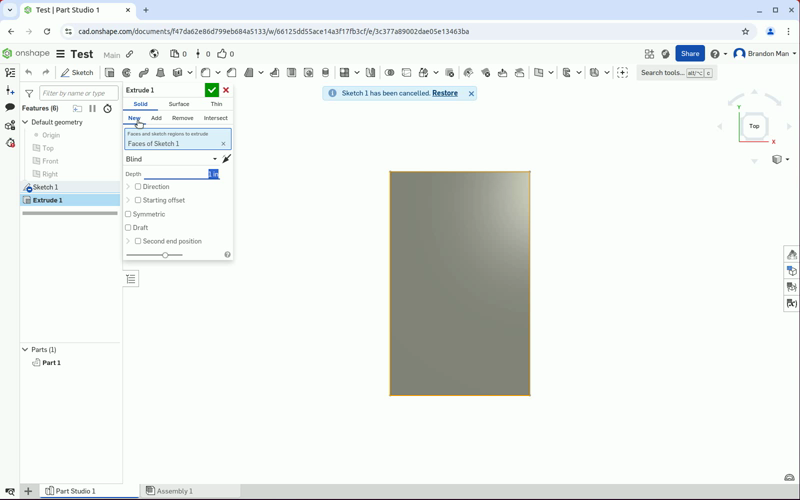
text(2.889)
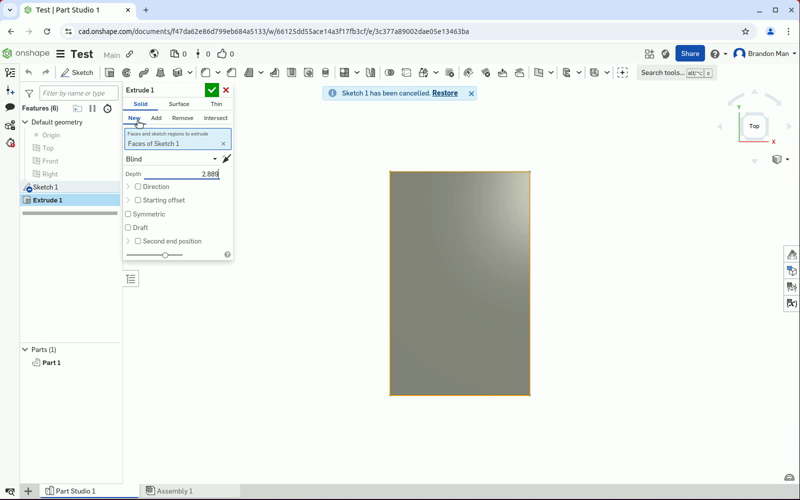
key(enter)
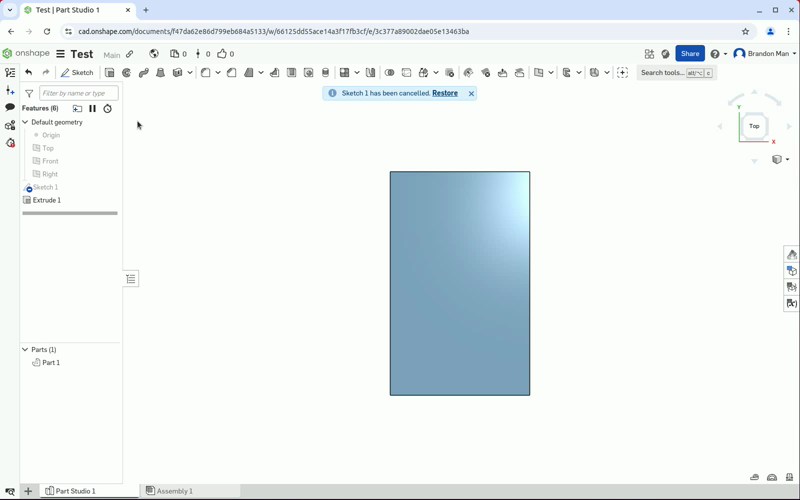
key(shift+h)
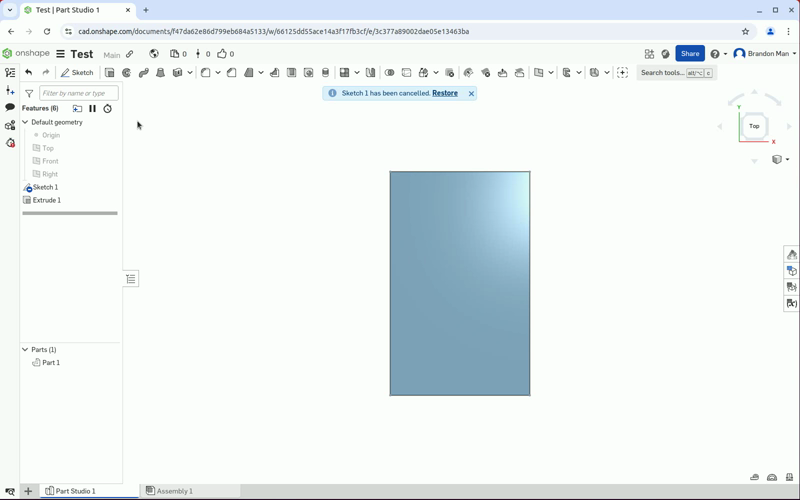
key(shift+h)
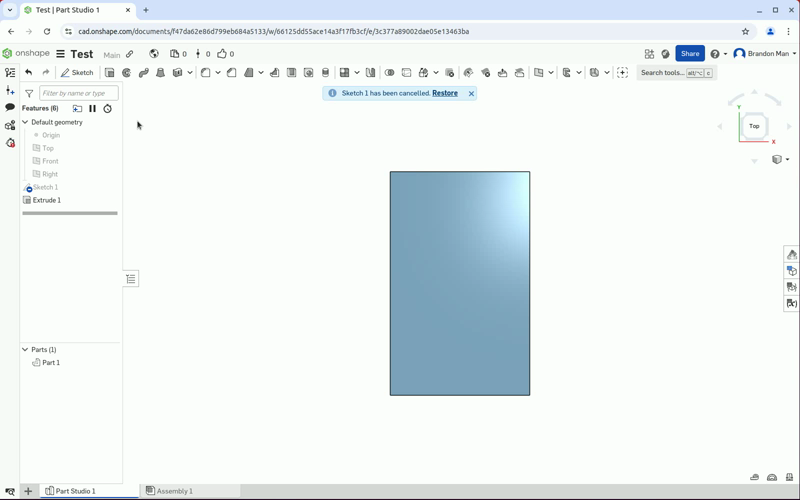
mouse_move(73, 189)
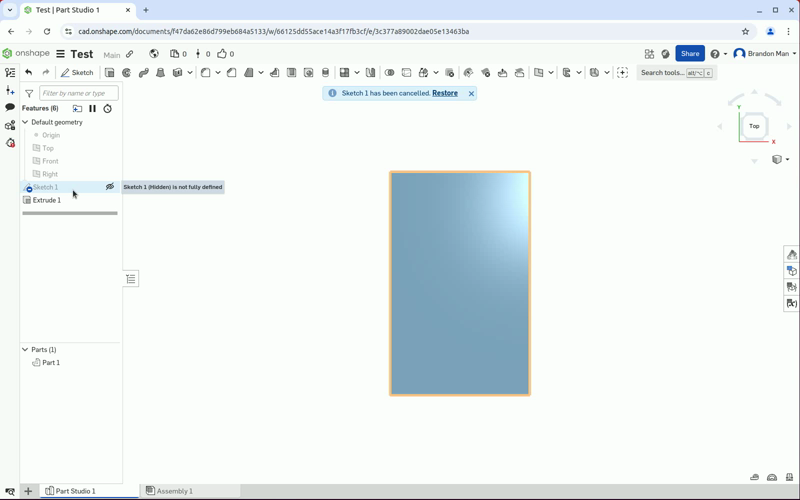
click(73, 189)
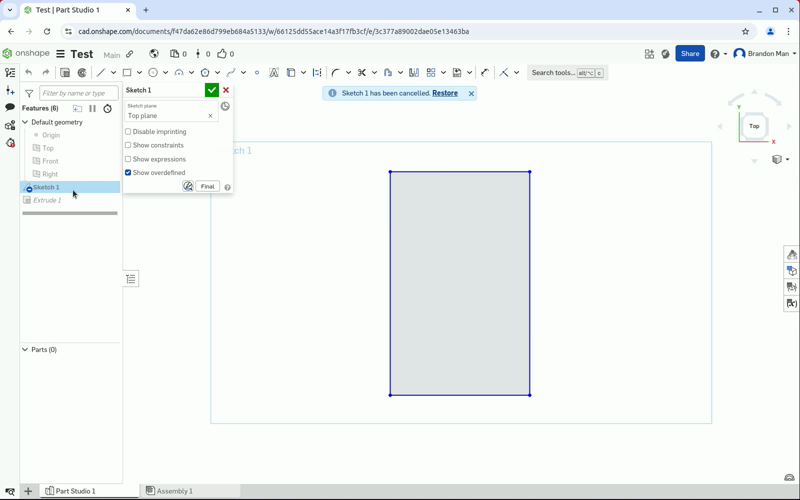
mouse_move(229, 92)
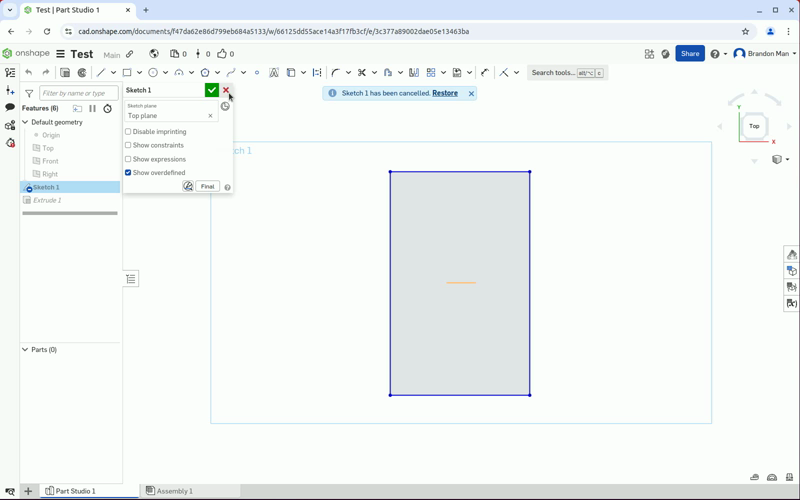
click(229, 92)
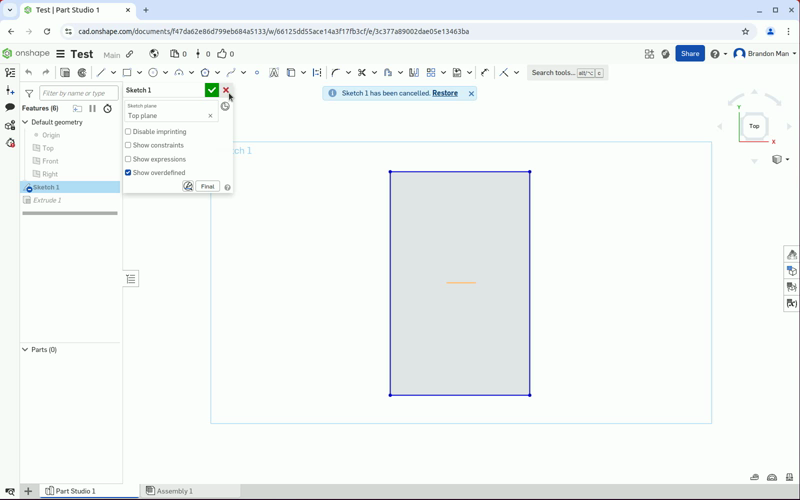
key(shift+s)
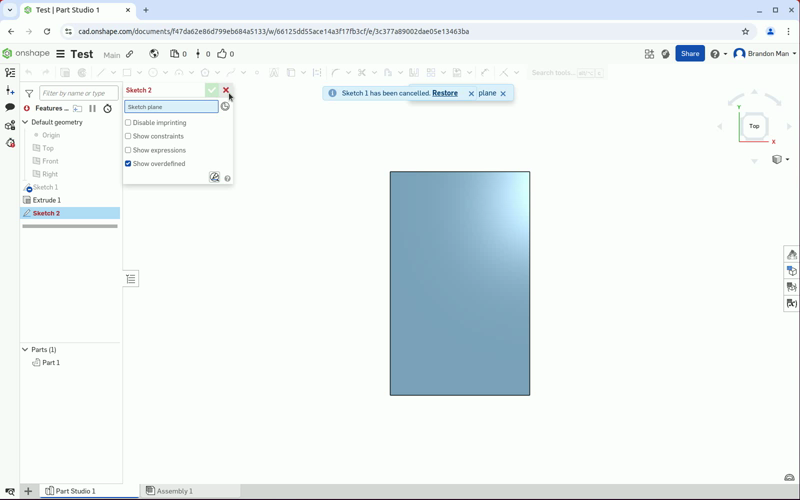
mouse_move(73, 150)
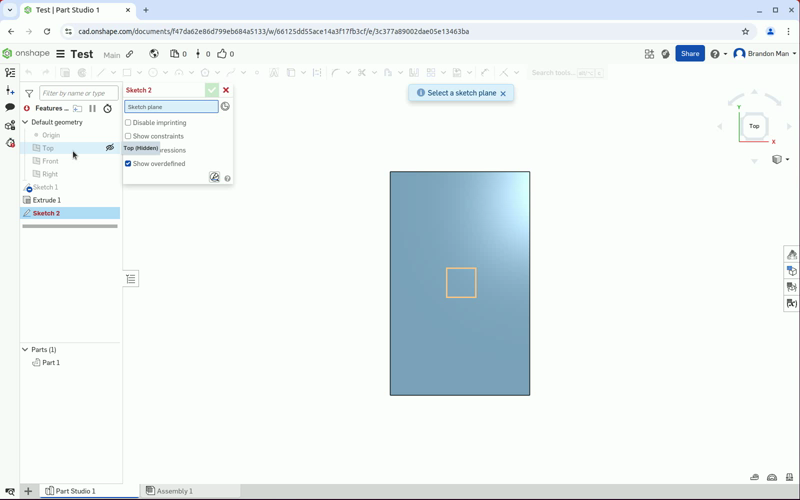
click(73, 150)
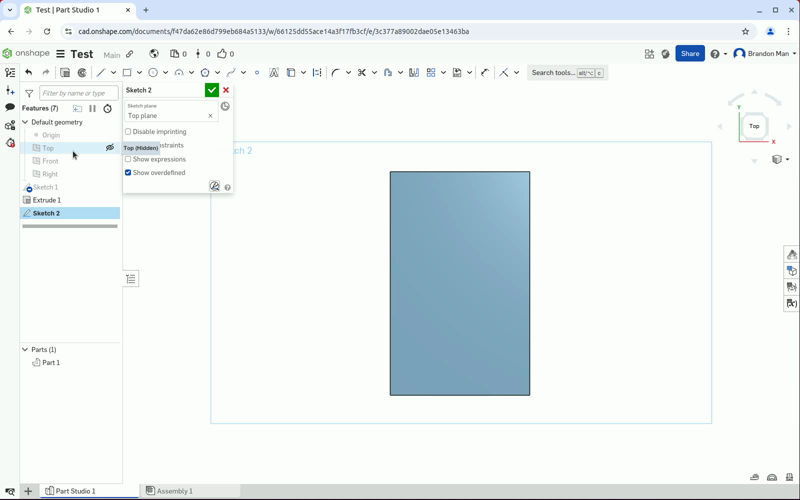
mouse_move(73, 352)
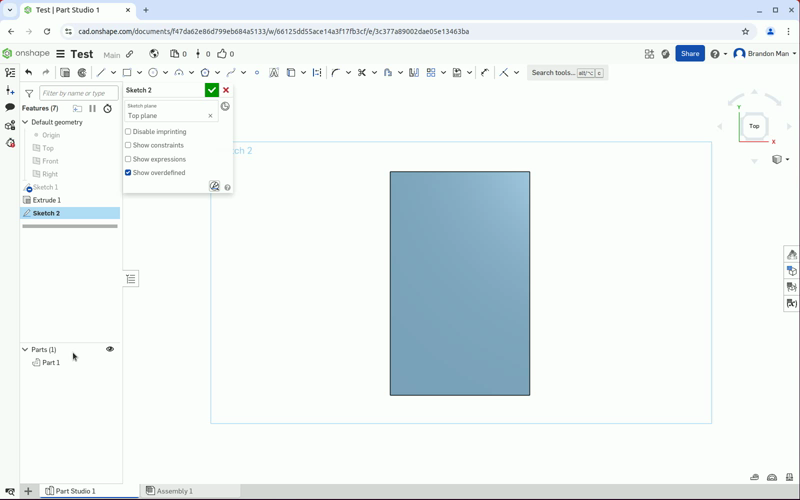
key(y)
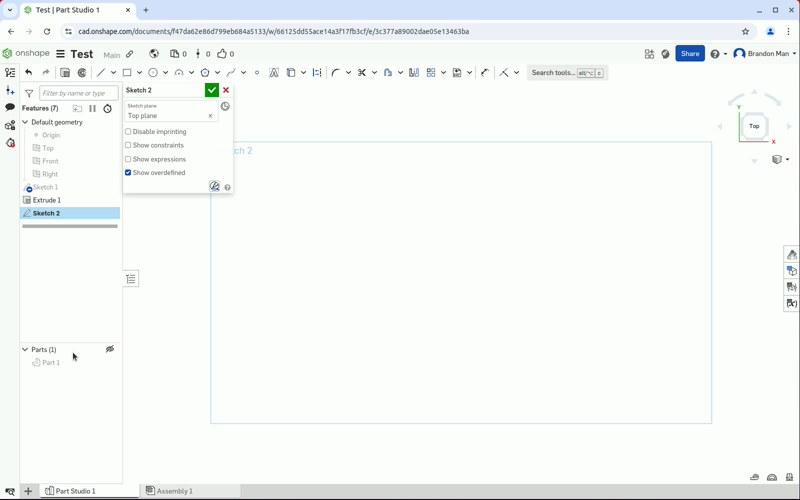
key(l)
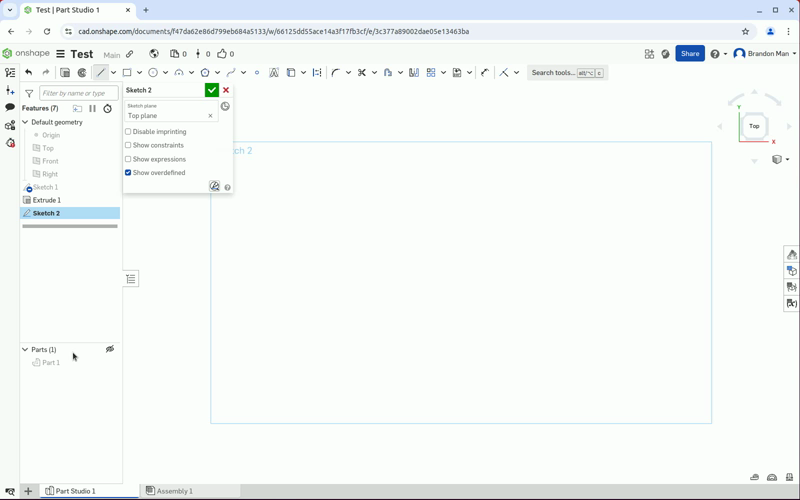
key_down(shift)
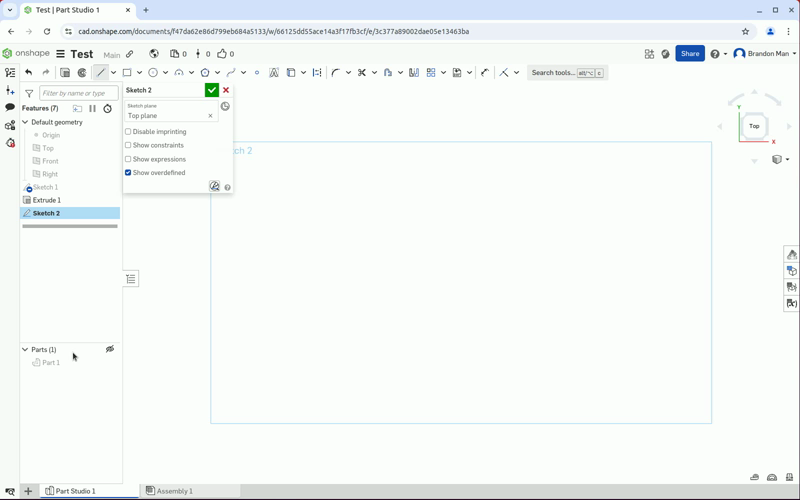
mouse_move(390, 395)
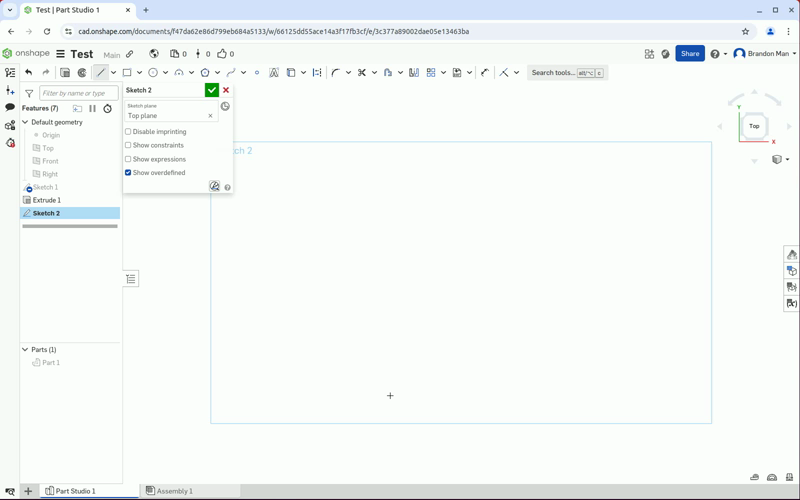
click(390, 395)
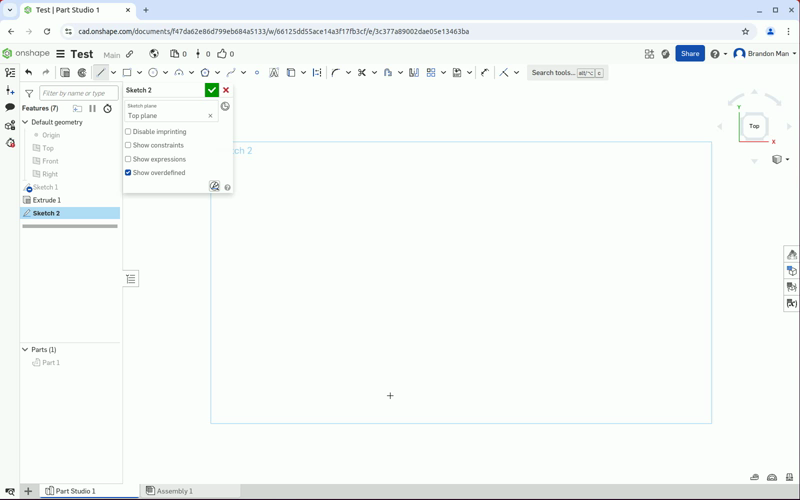
key_up(shift)
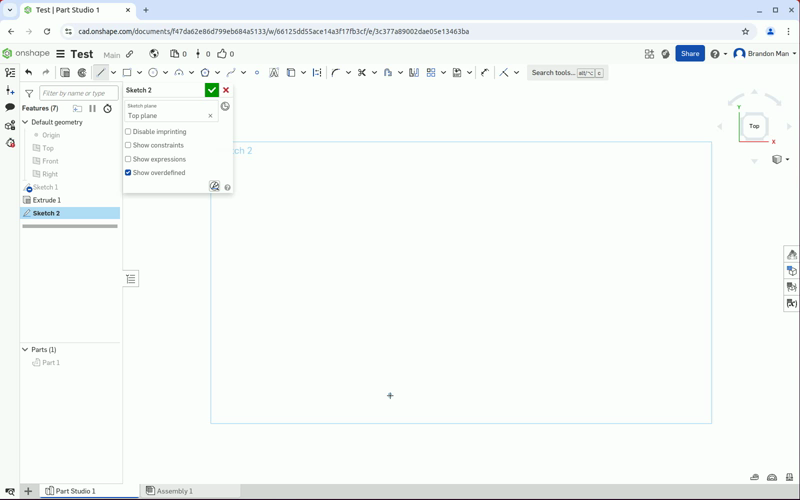
key_down(shift)
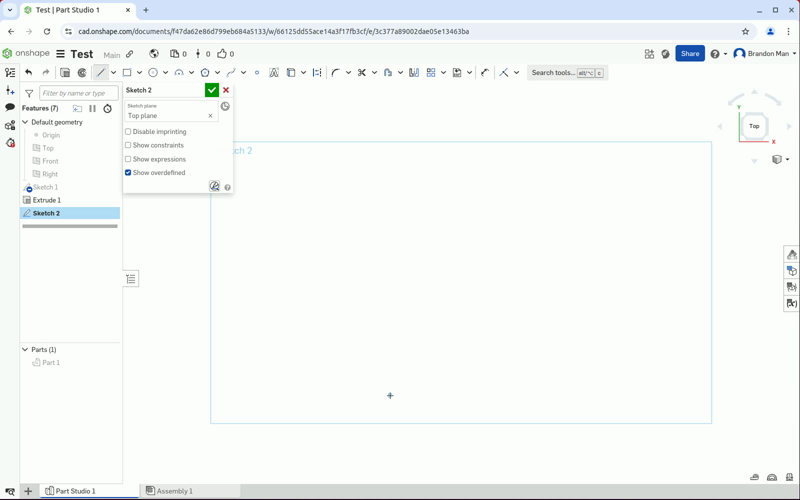
mouse_move(529, 395)
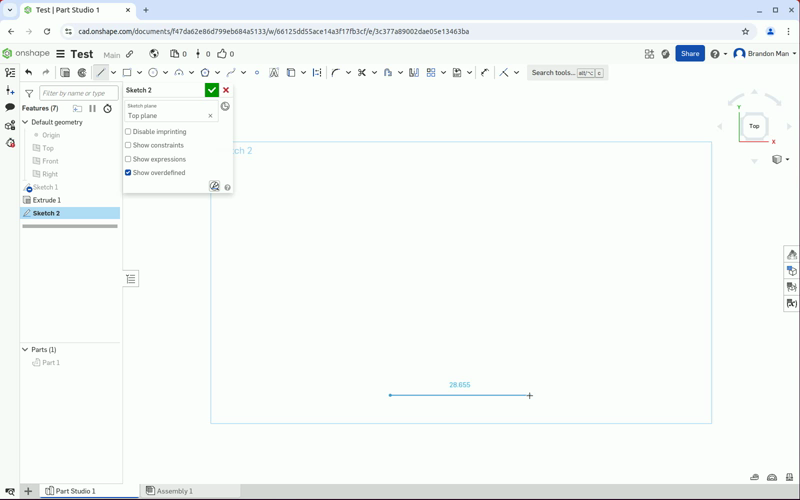
click(529, 395)
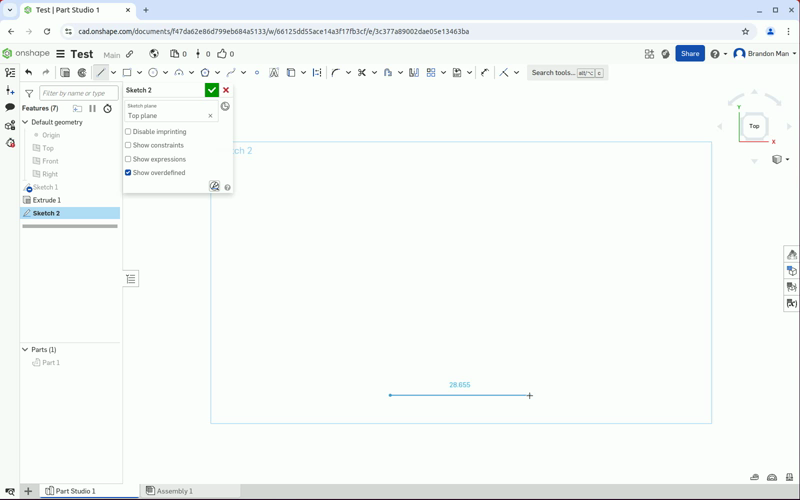
key_up(shift)
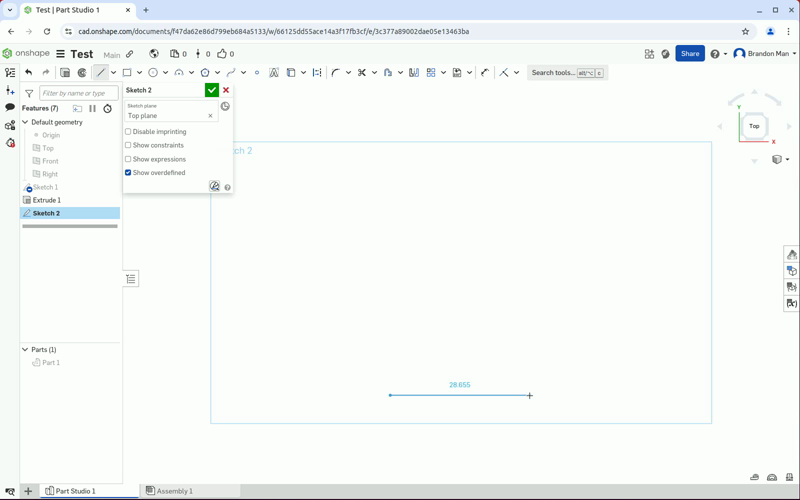
key_down(shift)
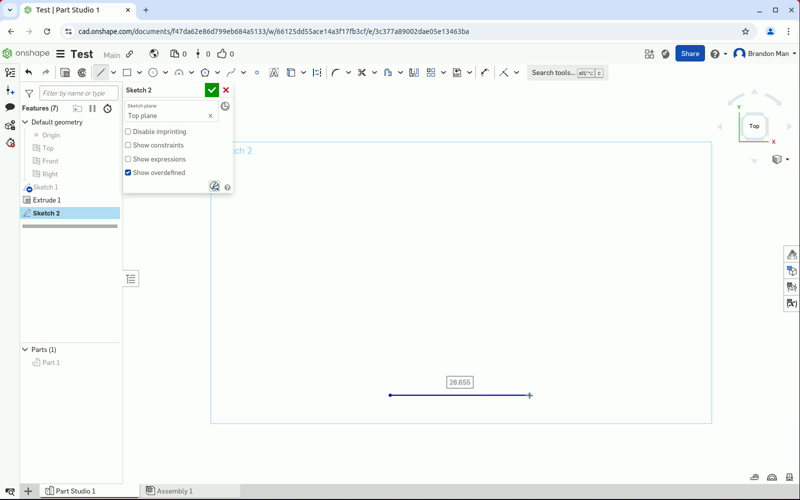
mouse_move(529, 171)
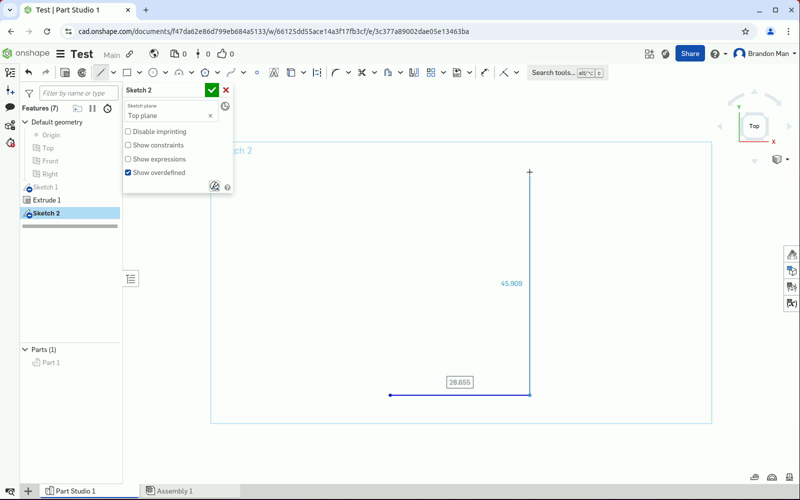
click(529, 171)
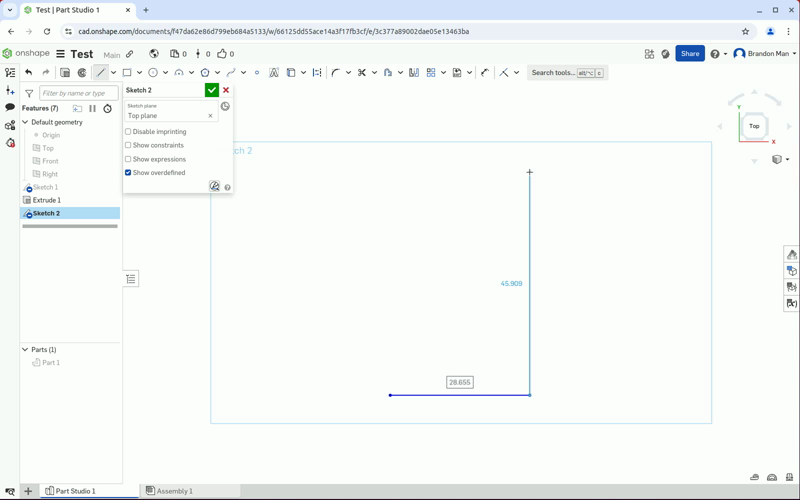
key_up(shift)
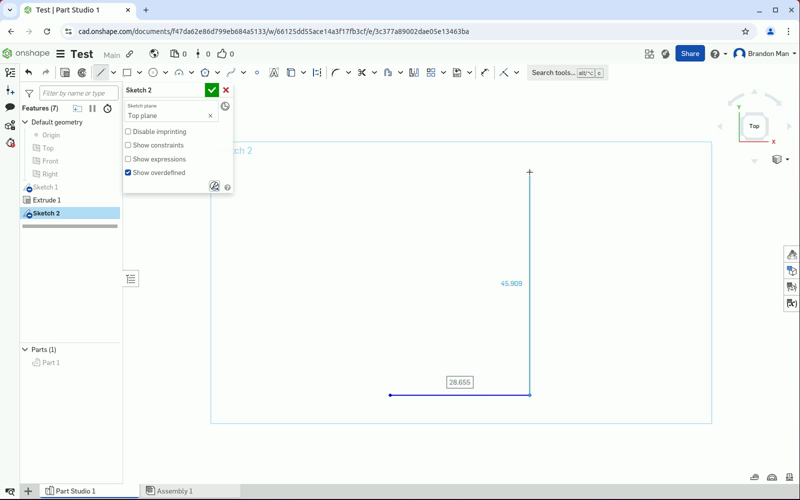
key_down(shift)
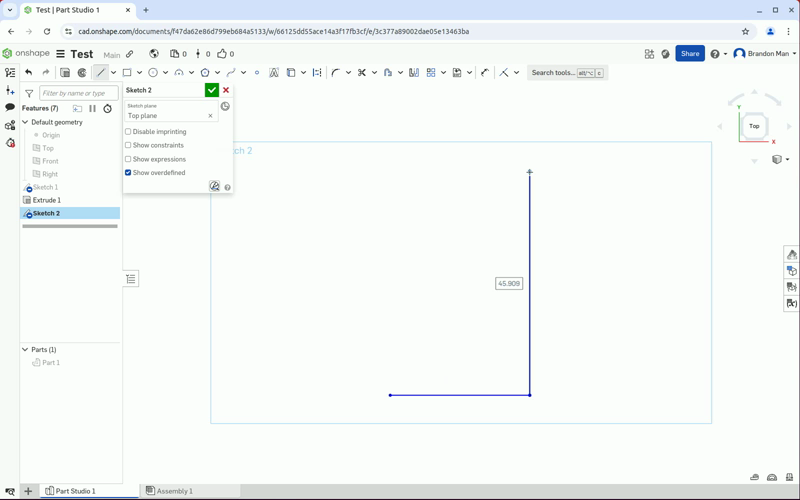
mouse_move(390, 171)
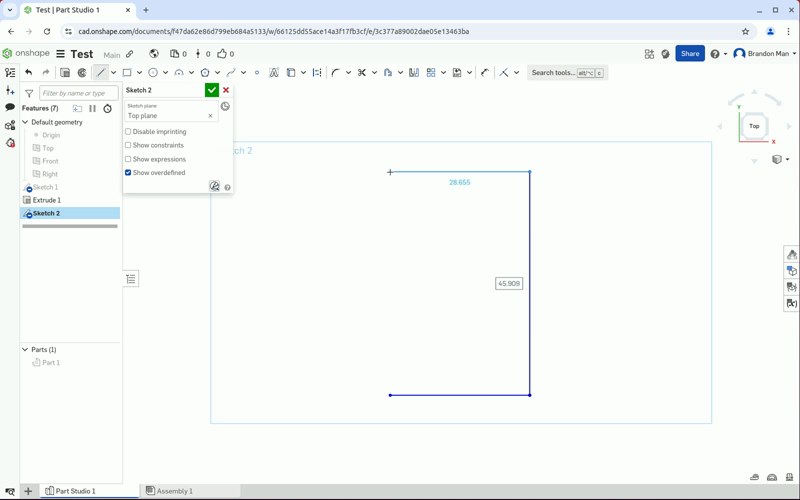
click(390, 171)
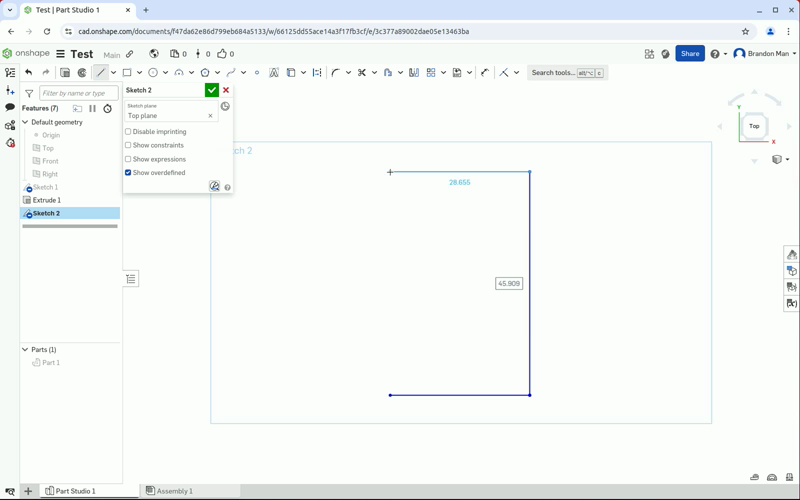
key_up(shift)
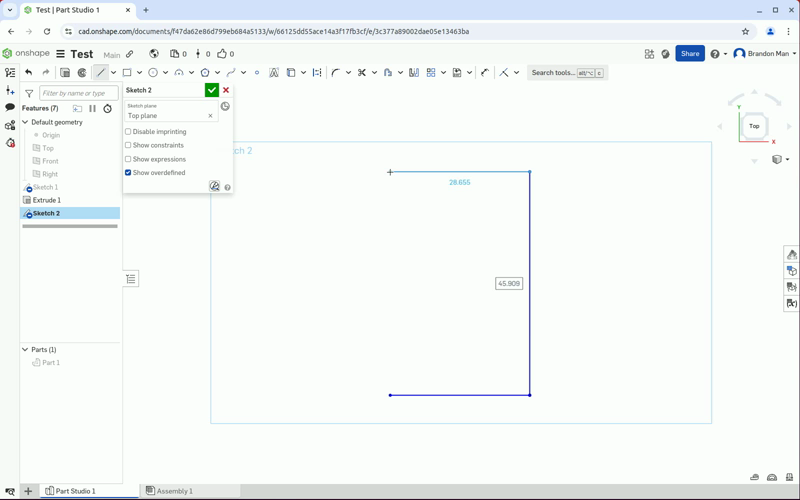
key_down(shift)
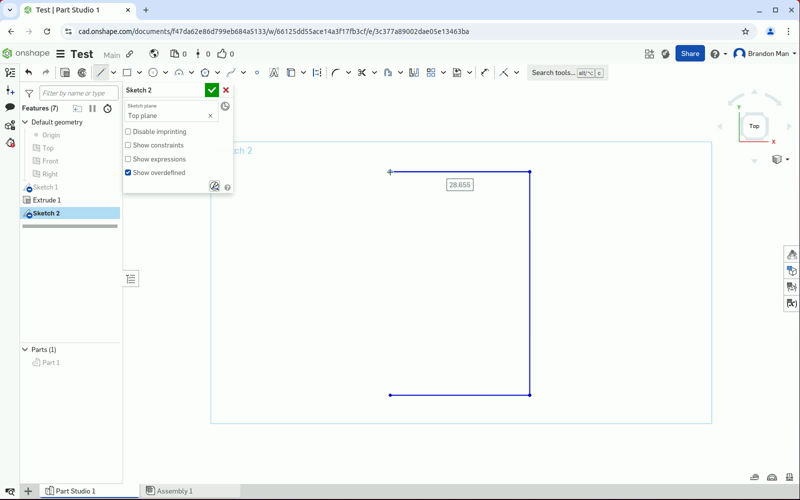
mouse_move(390, 395)
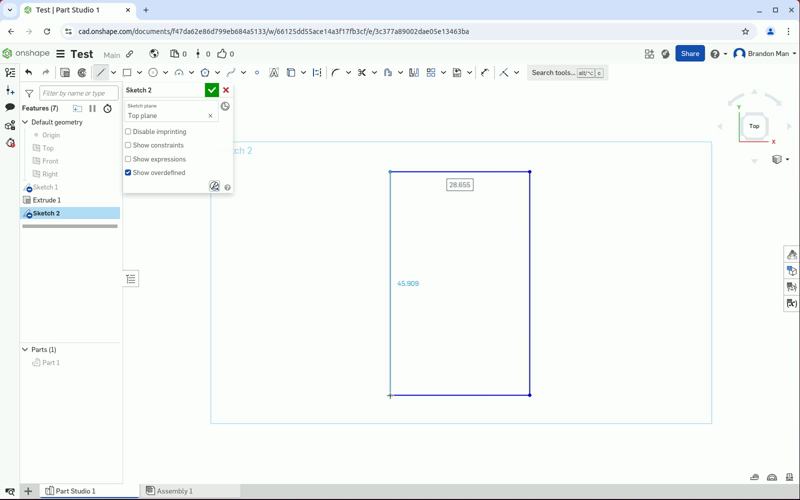
key_up(shift)
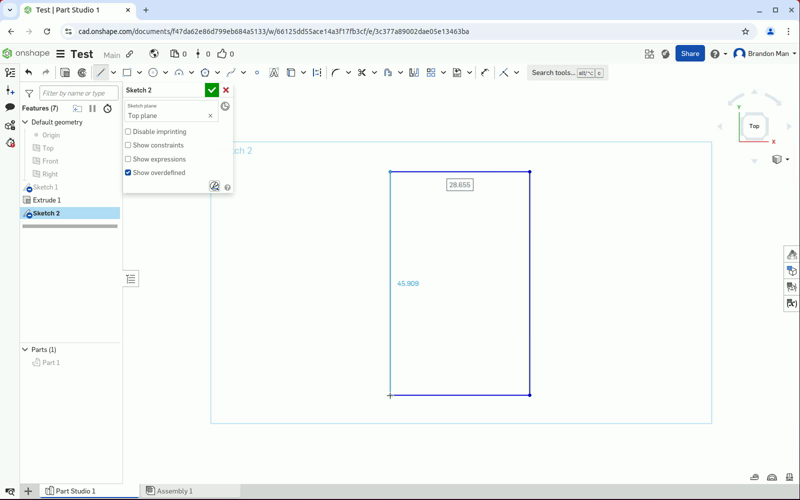
click(390, 395)
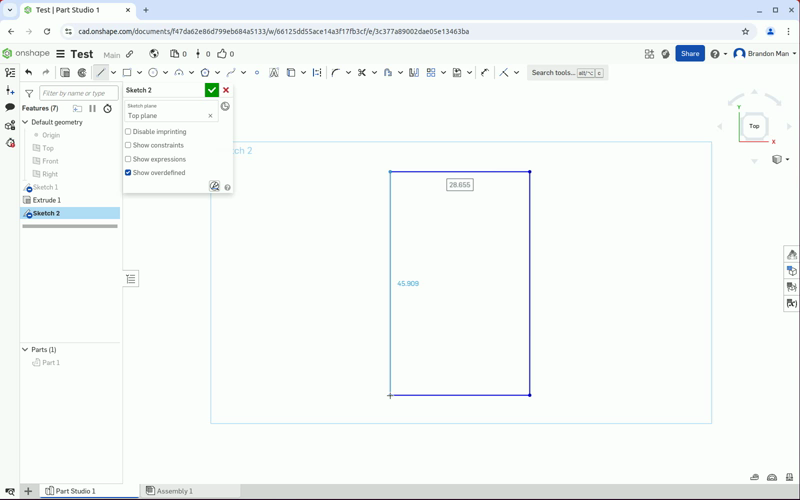
key(esc)
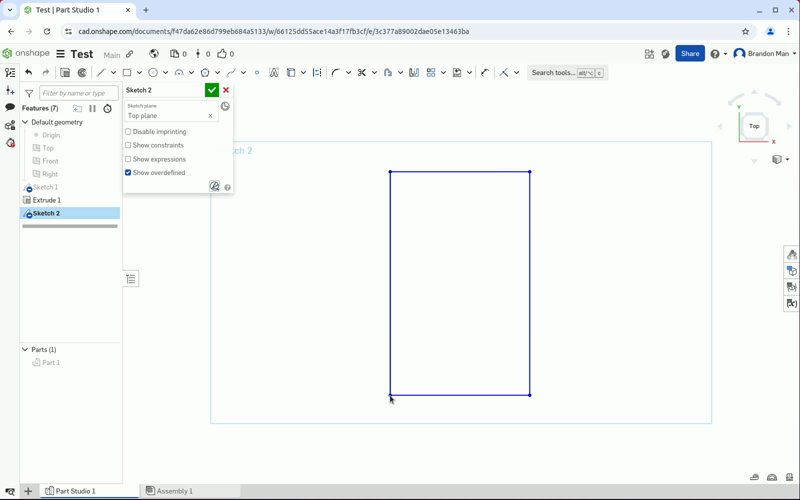
mouse_move(464, 240)
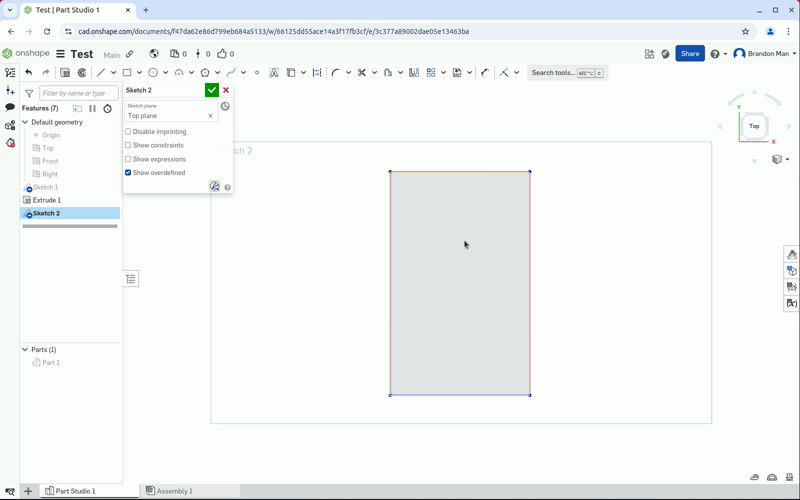
click(464, 240)
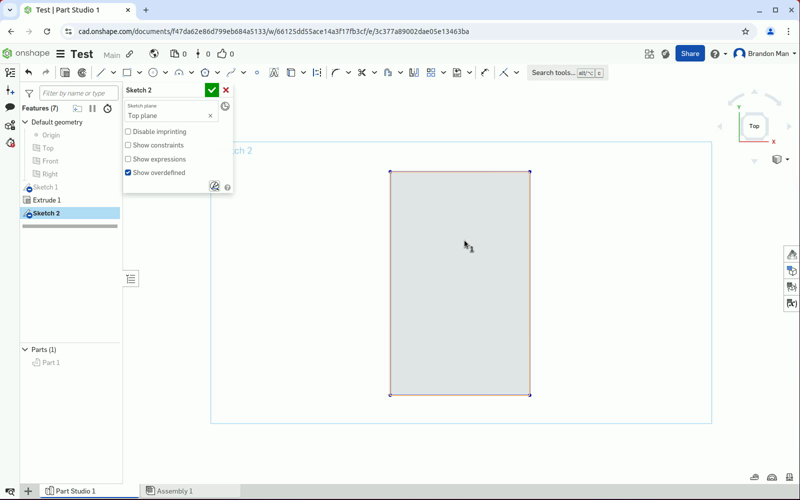
mouse_move(73, 352)
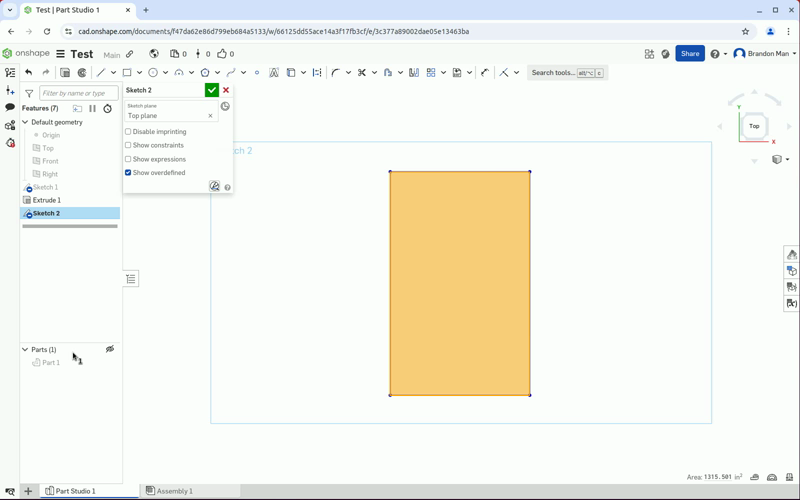
key(shift+y)
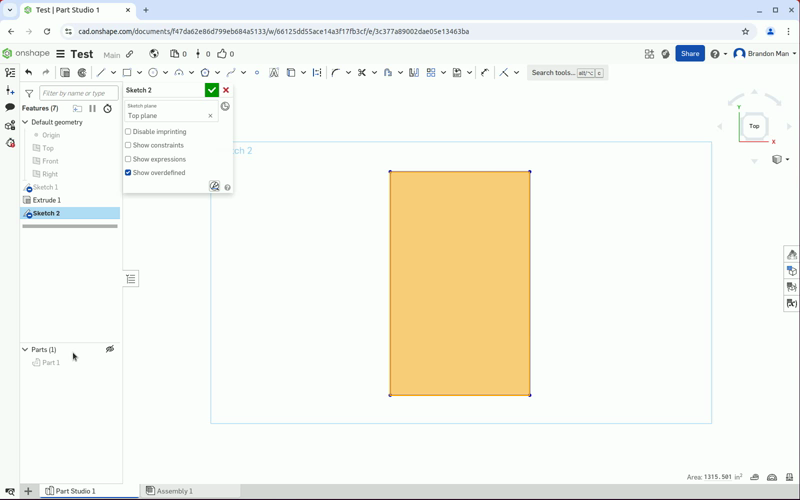
key(shift+e)
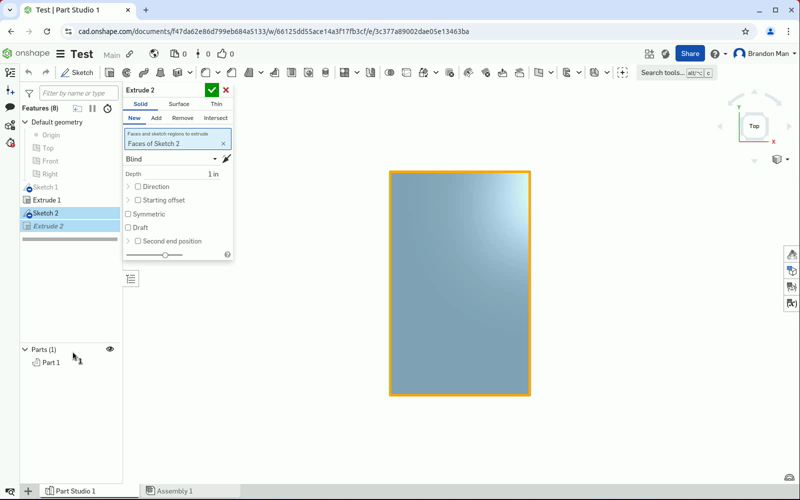
mouse_move(143, 106)
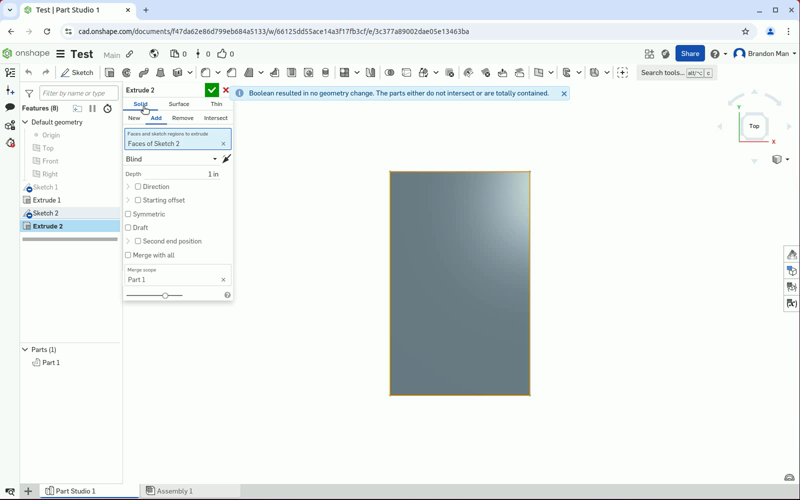
click(143, 106)
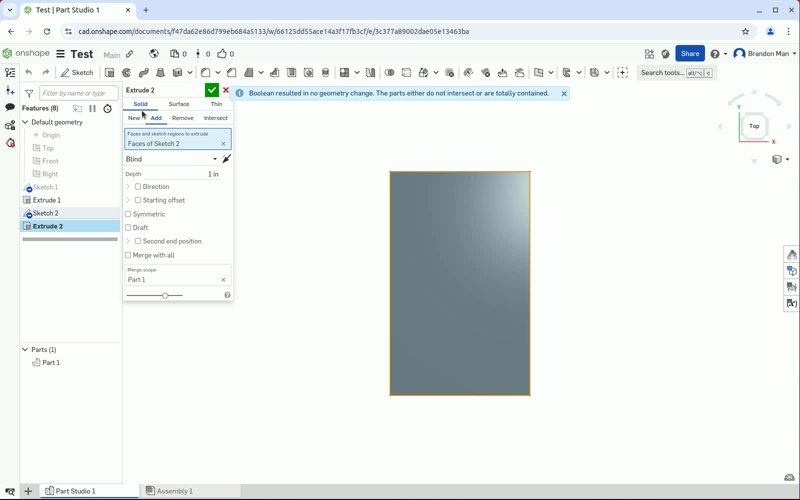
mouse_move(137, 120)
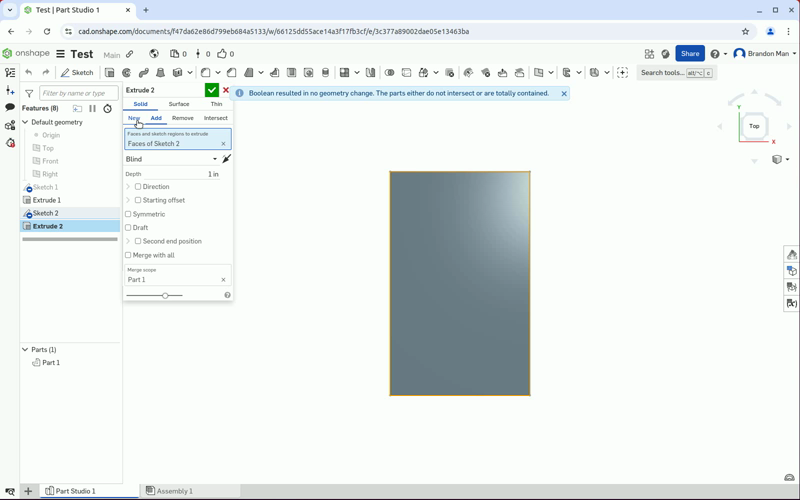
click(137, 120)
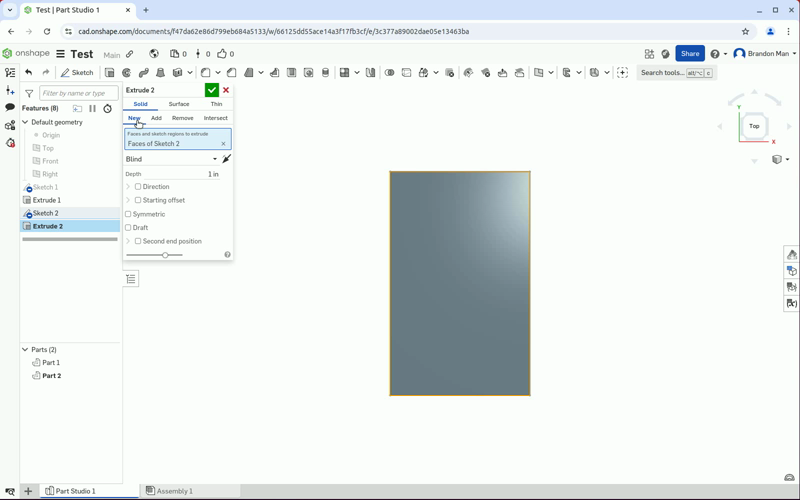
key(tab, 4)
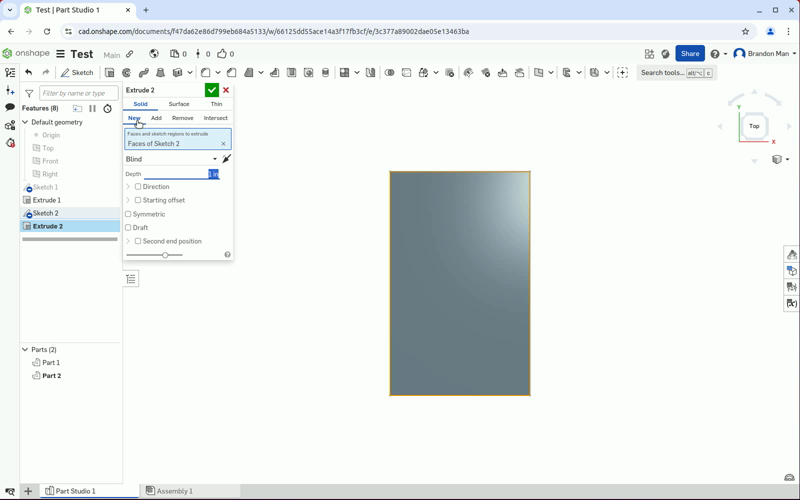
text(2.889)
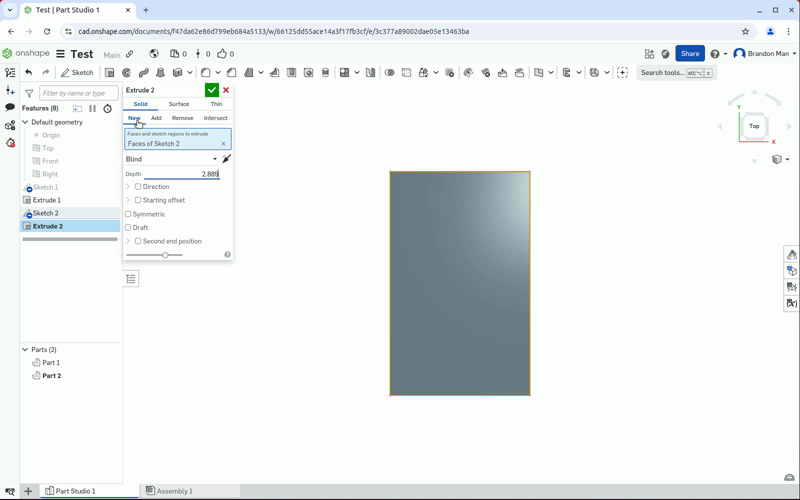
key(enter)
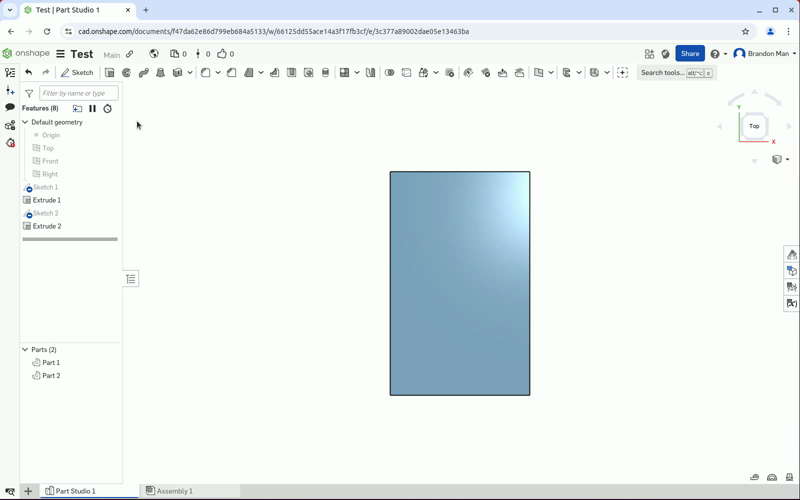
key(shift+h)
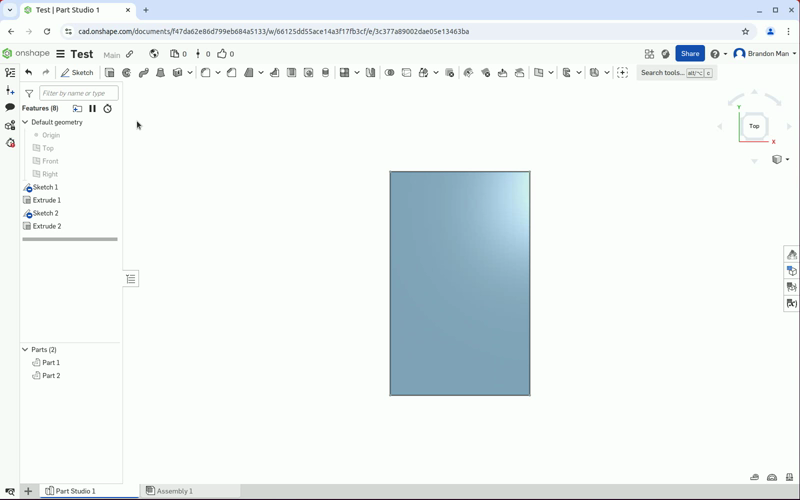
key(shift+h)
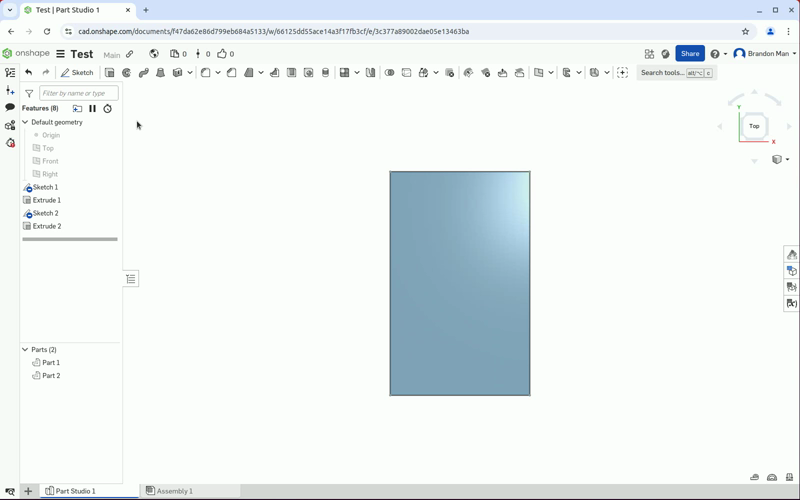
key(shift+7)
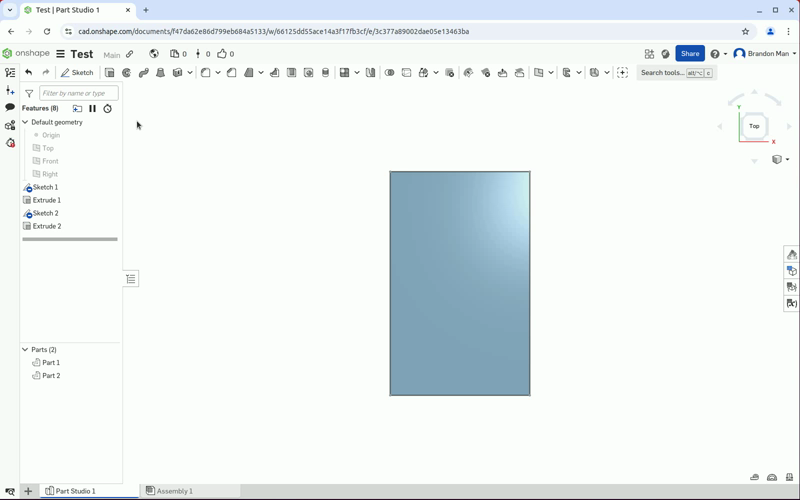
key(up, 3)
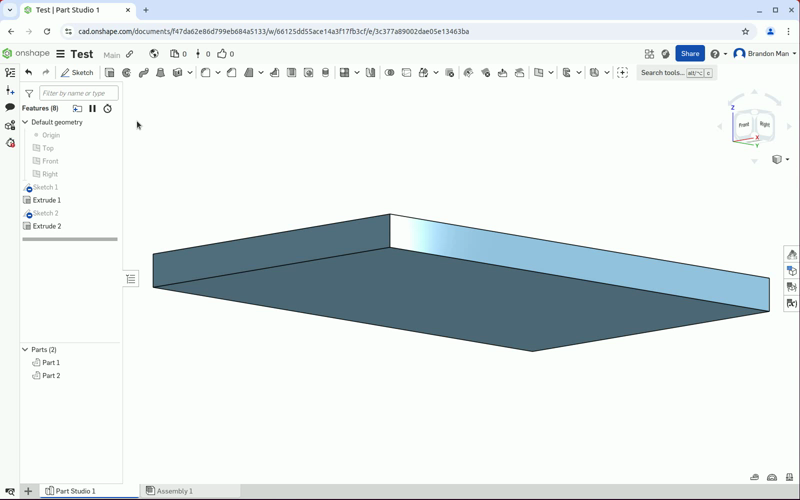
key(left, 3)
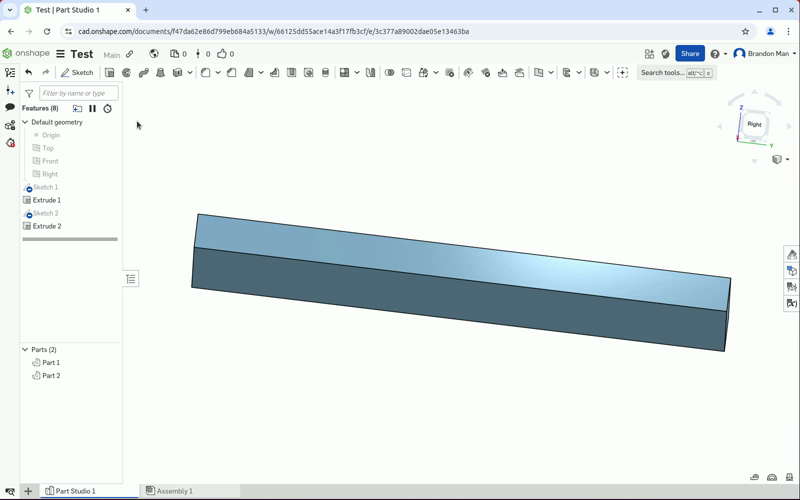
key(right, 3)
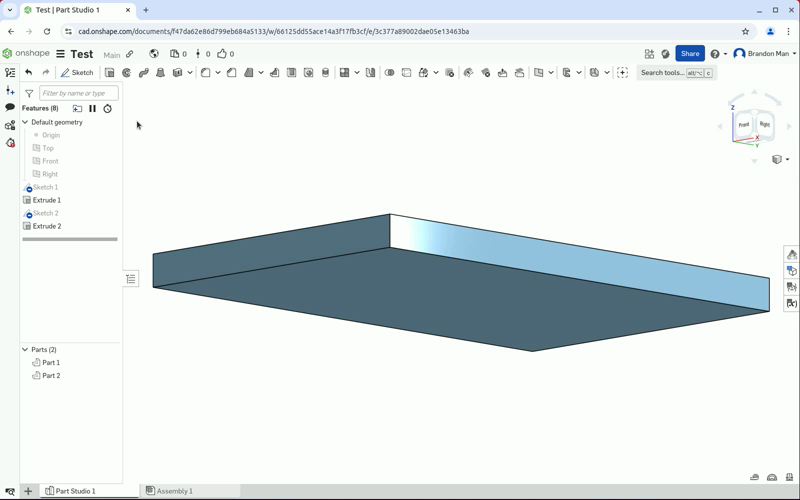
key(down, 3)
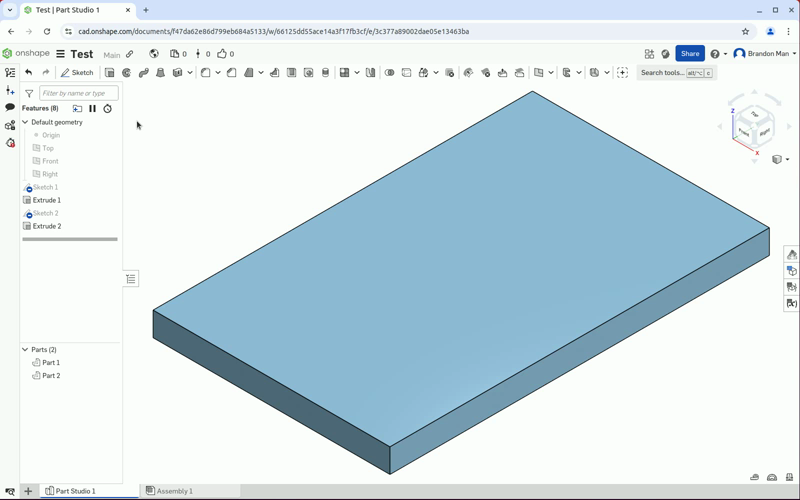
mouse_move(73, 189)
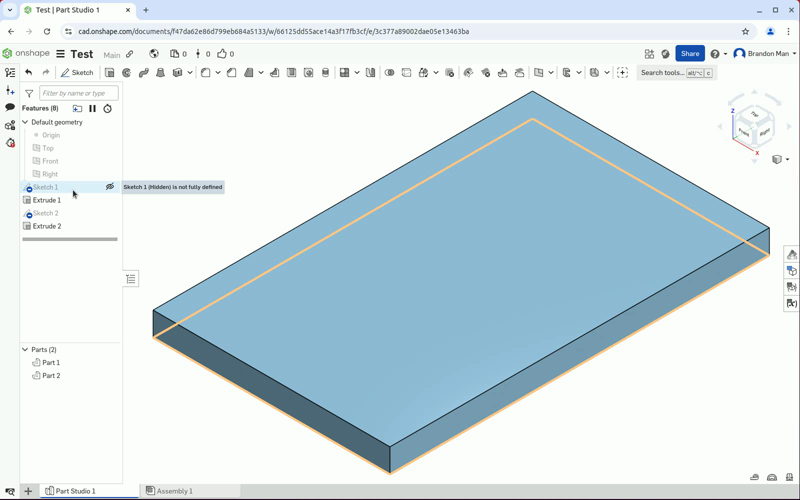
click(73, 189)